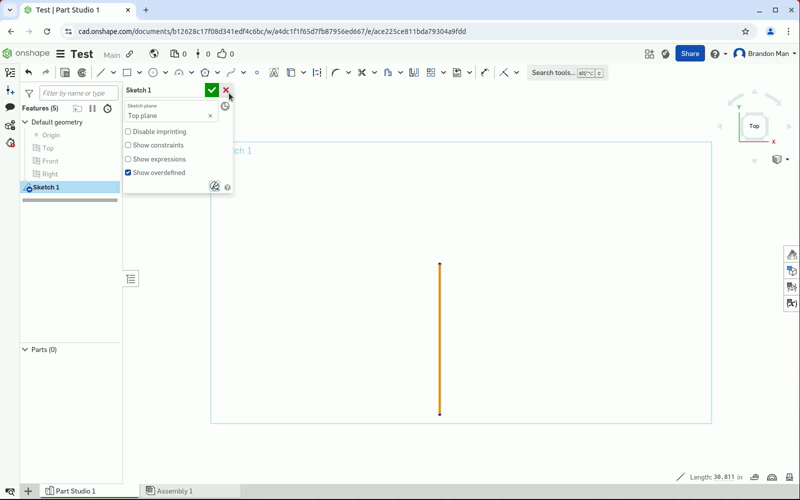
key(shift+h)
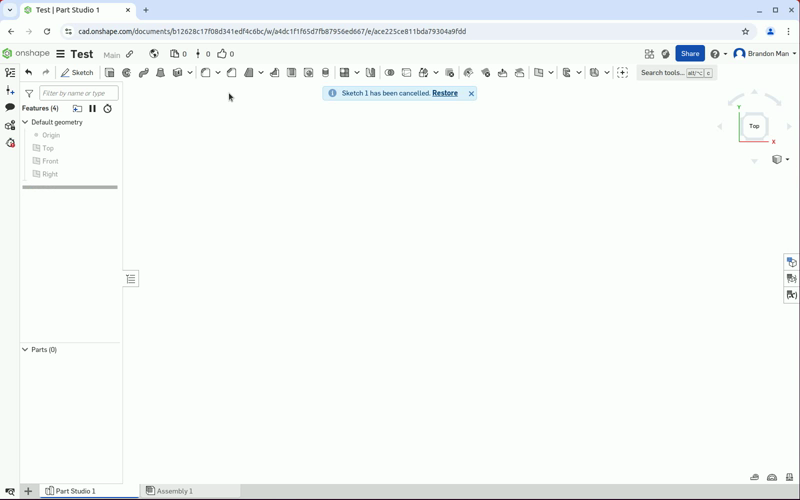
mouse_move(73, 352)
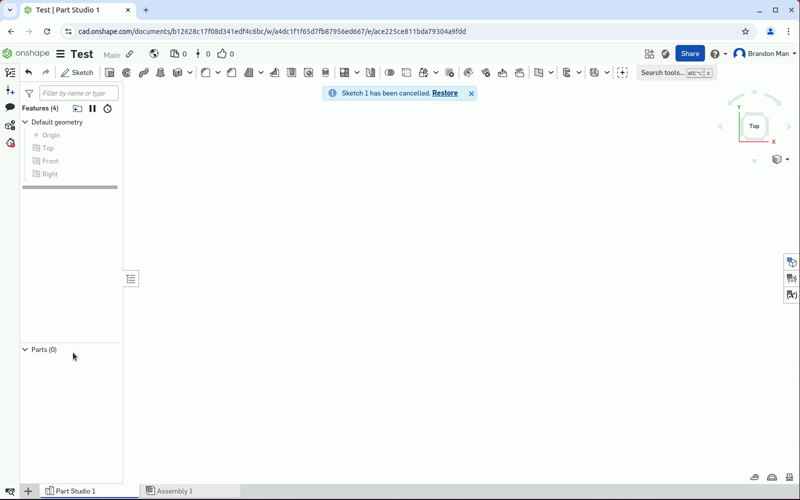
key(y)
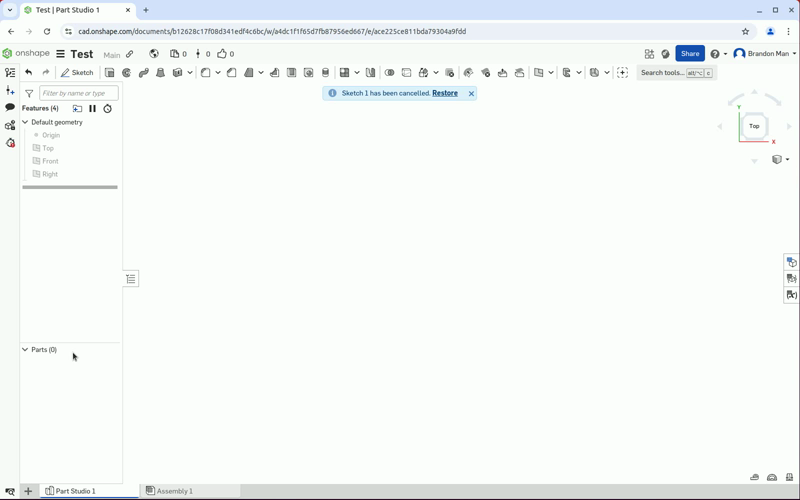
key(shift+p)
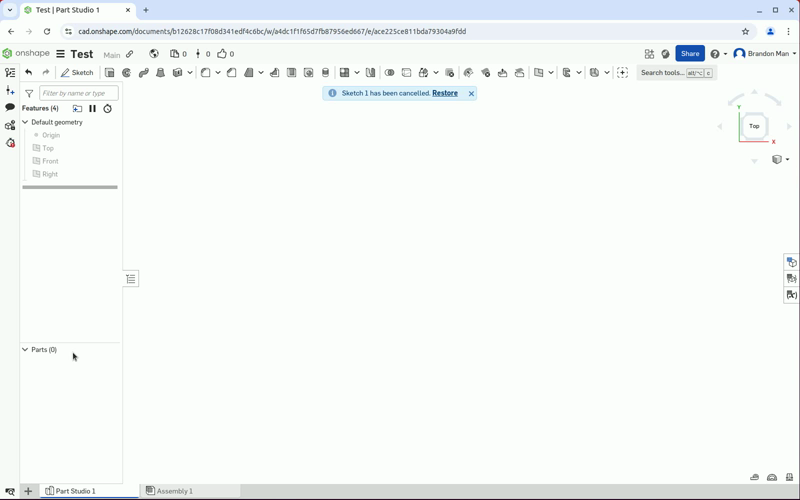
key(space)
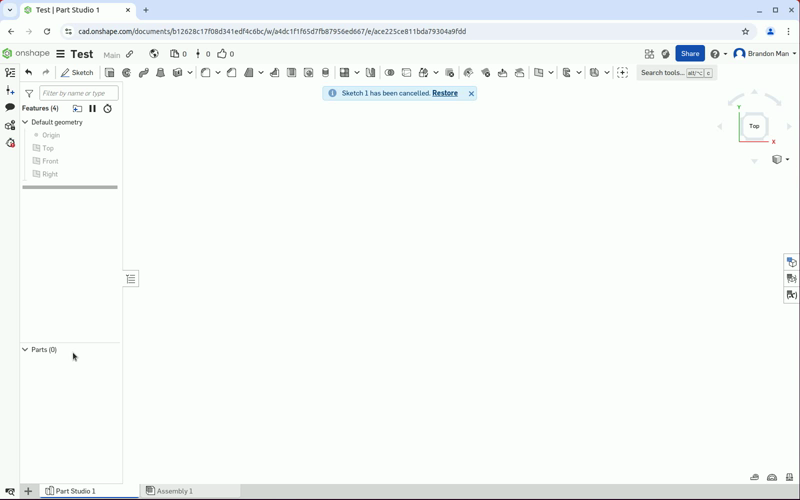
key_down(shift)
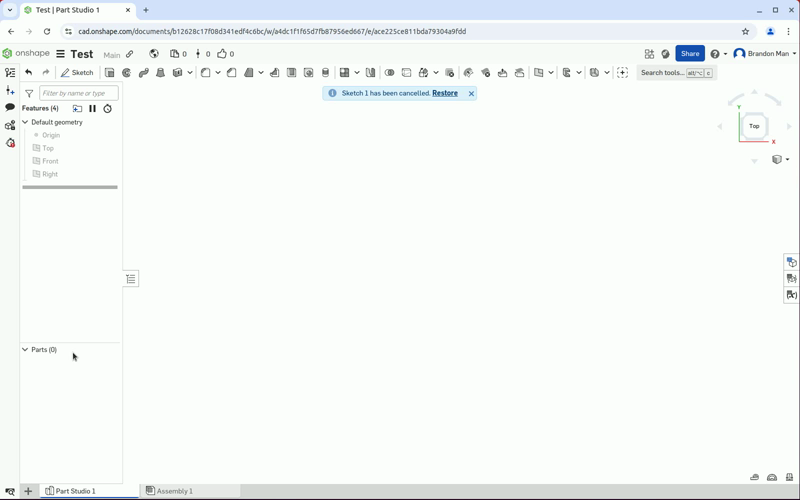
key(up)
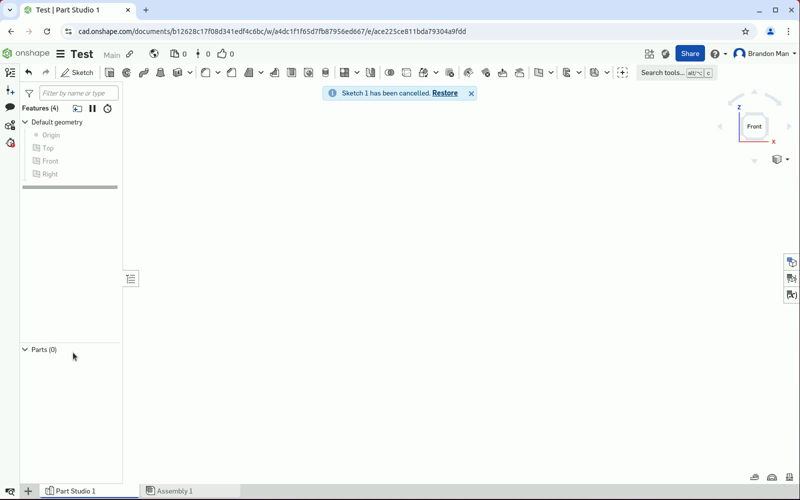
key_up(shift)
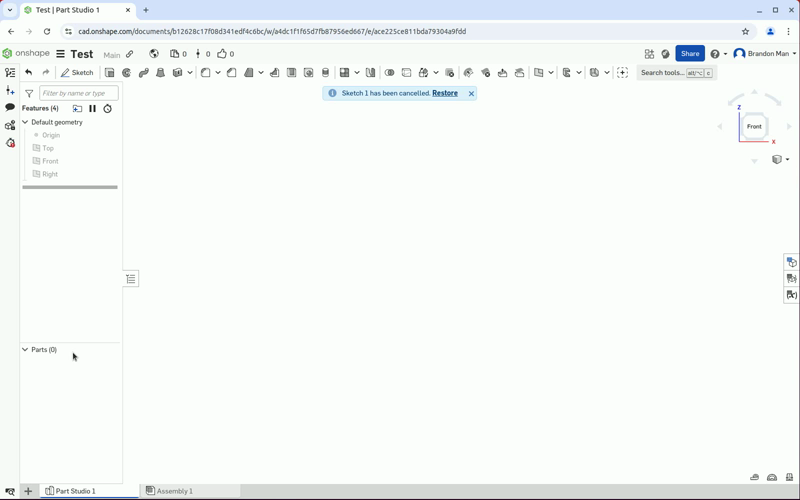
mouse_move(73, 352)
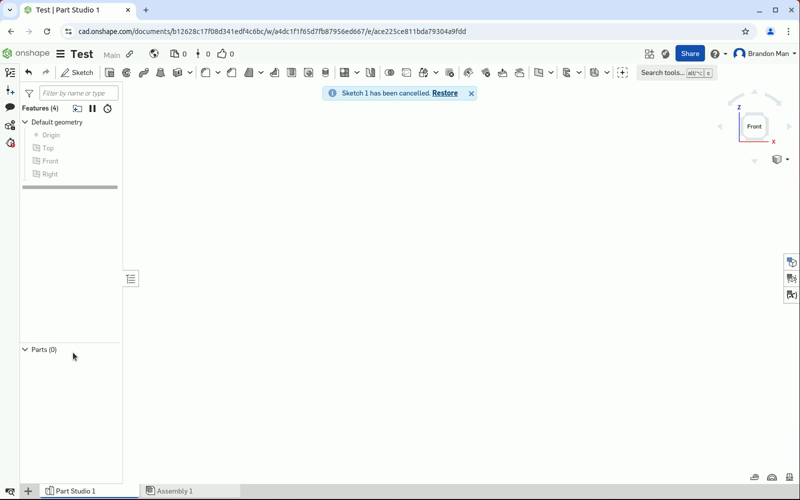
key(shift+y)
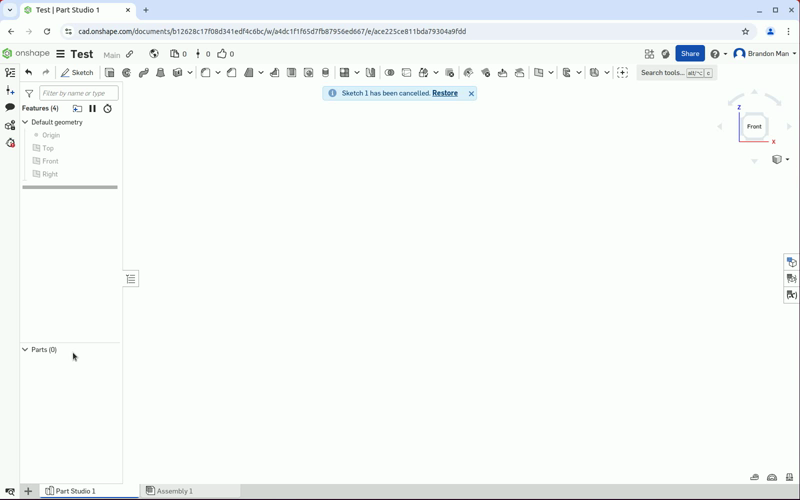
key(shift+s)
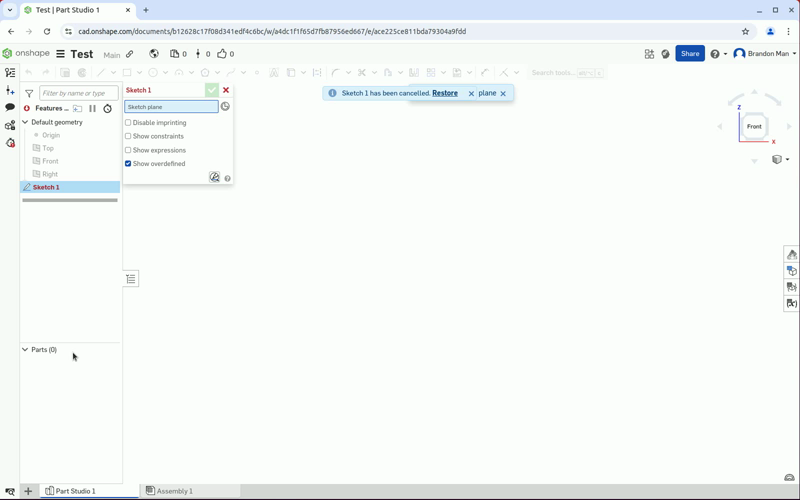
mouse_move(73, 163)
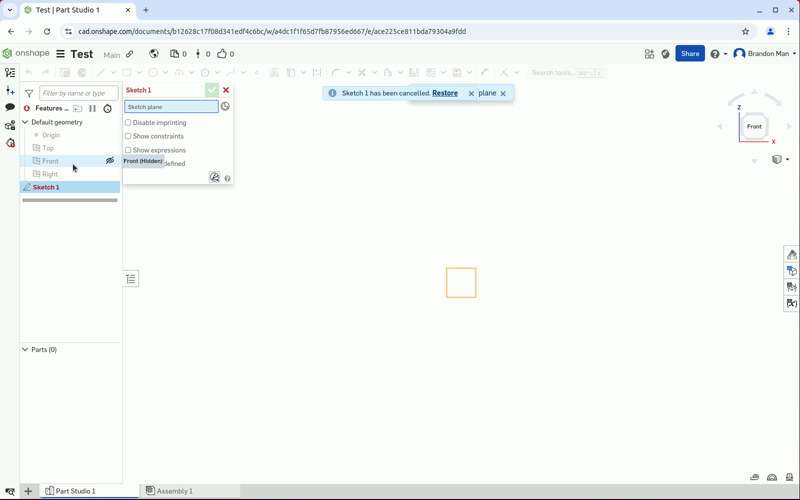
click(73, 163)
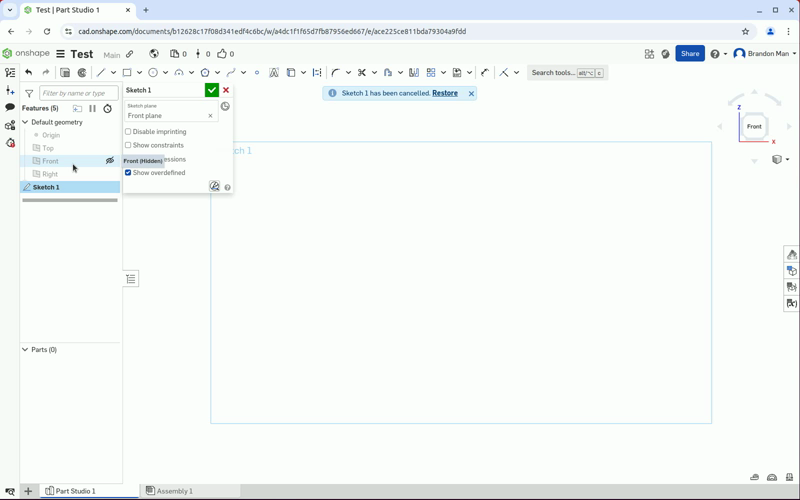
mouse_move(73, 352)
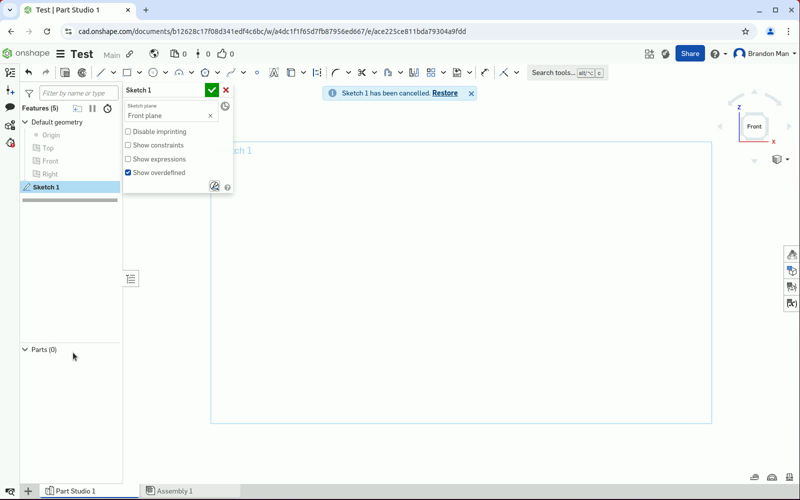
key(y)
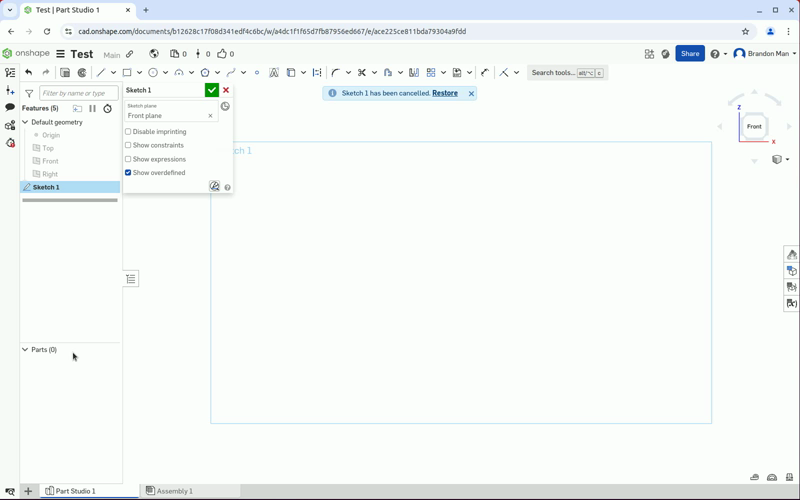
key(l)
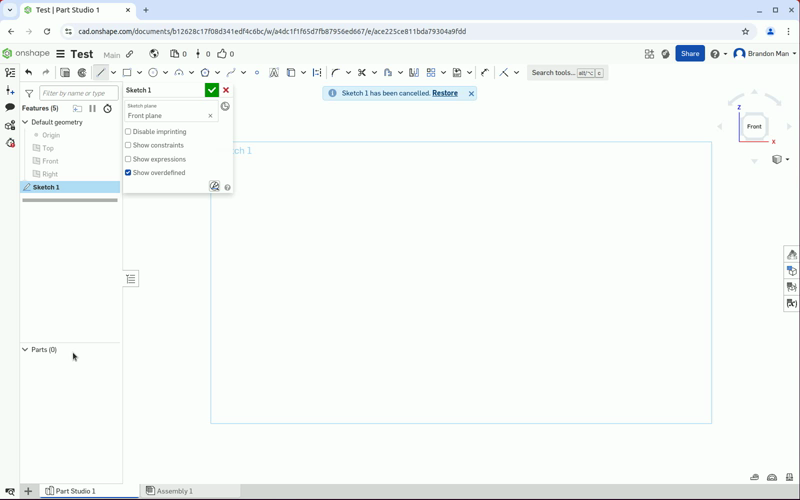
key_down(shift)
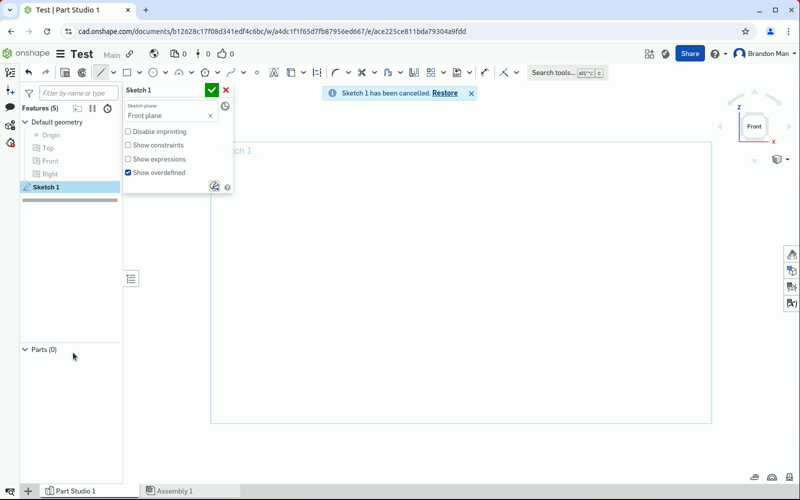
mouse_move(366, 337)
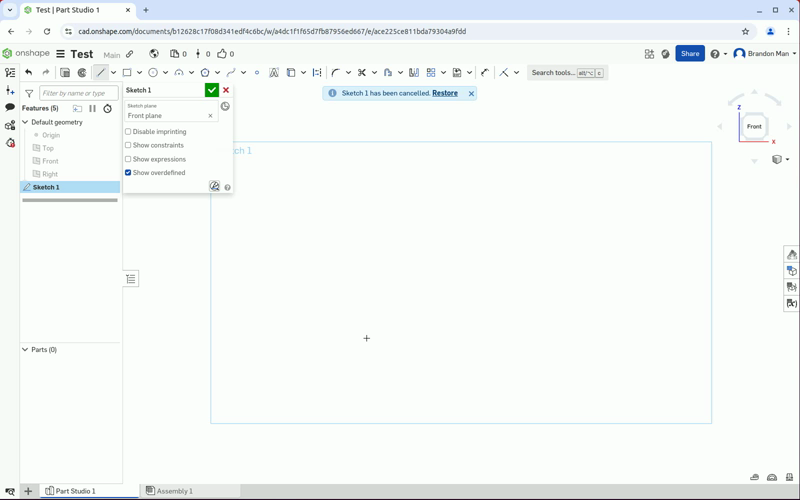
click(366, 337)
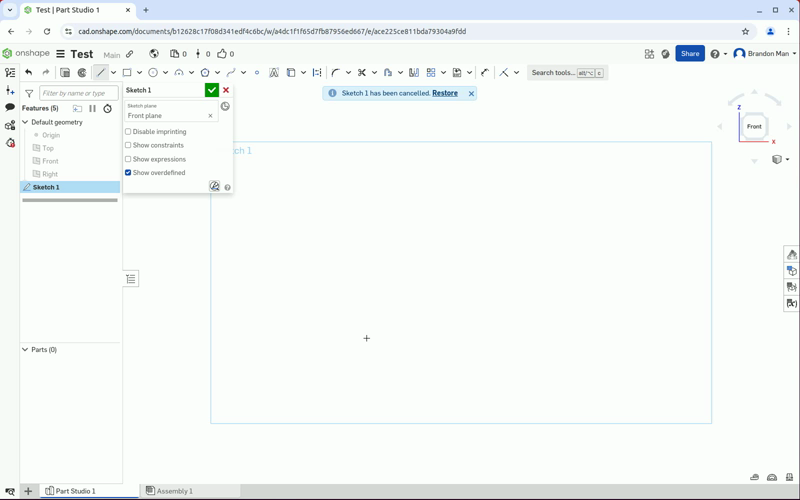
key_up(shift)
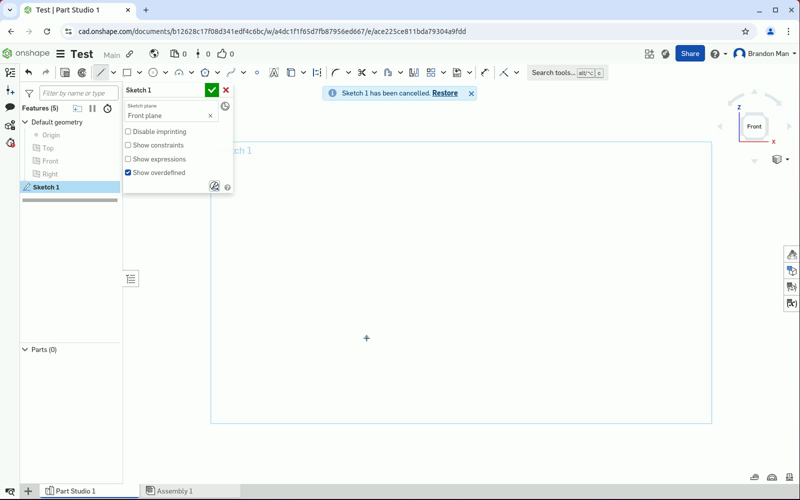
key_down(shift)
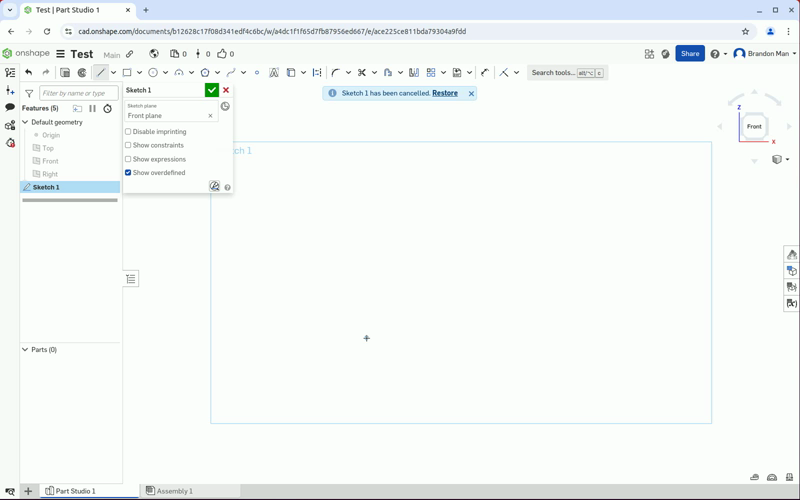
mouse_move(479, 338)
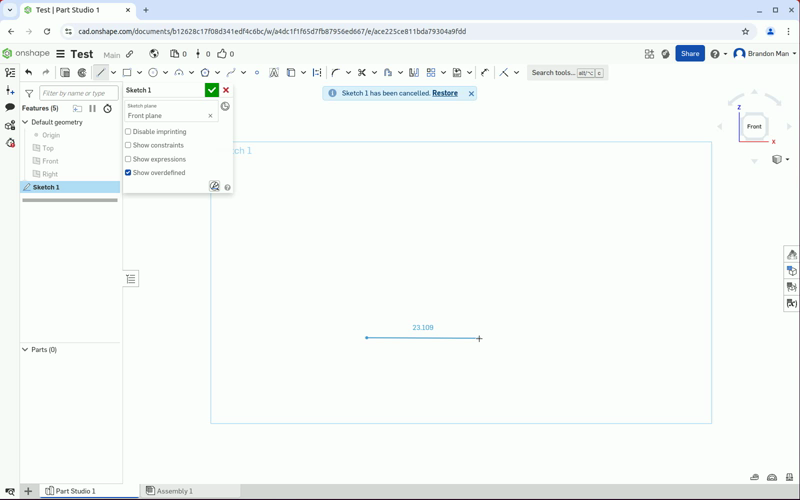
click(479, 338)
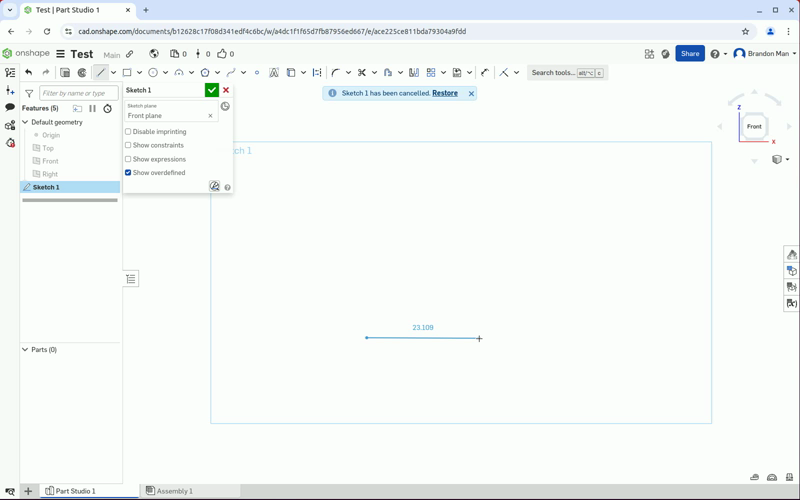
key_up(shift)
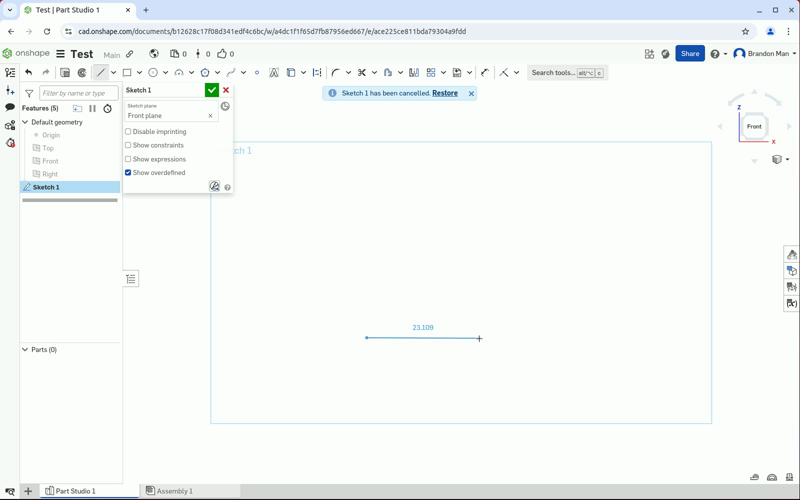
key_down(shift)
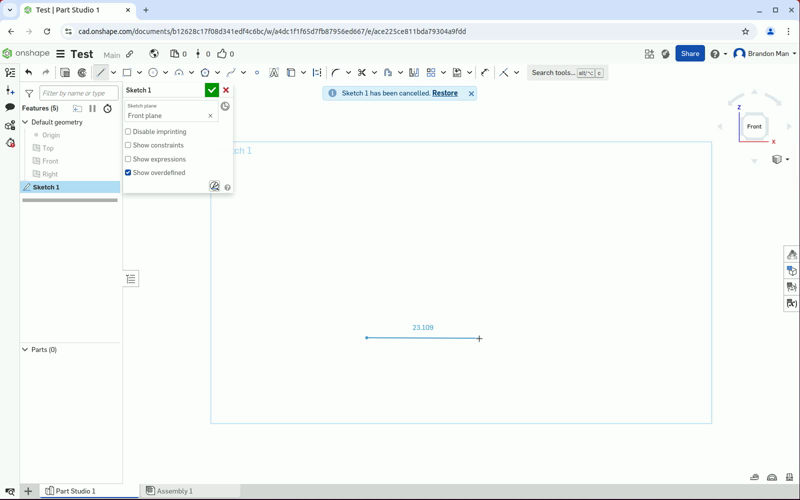
mouse_move(479, 225)
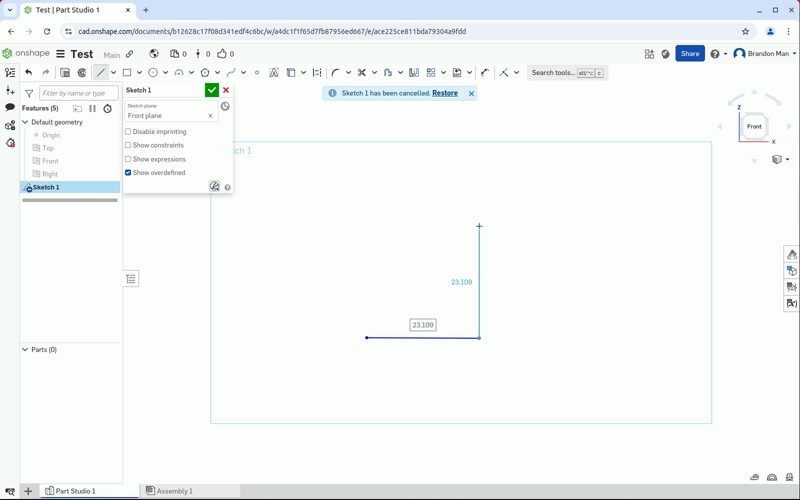
click(479, 225)
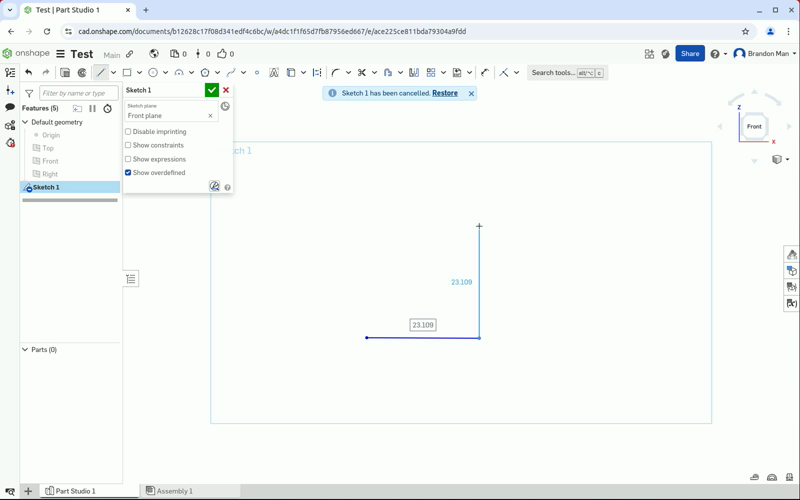
key_up(shift)
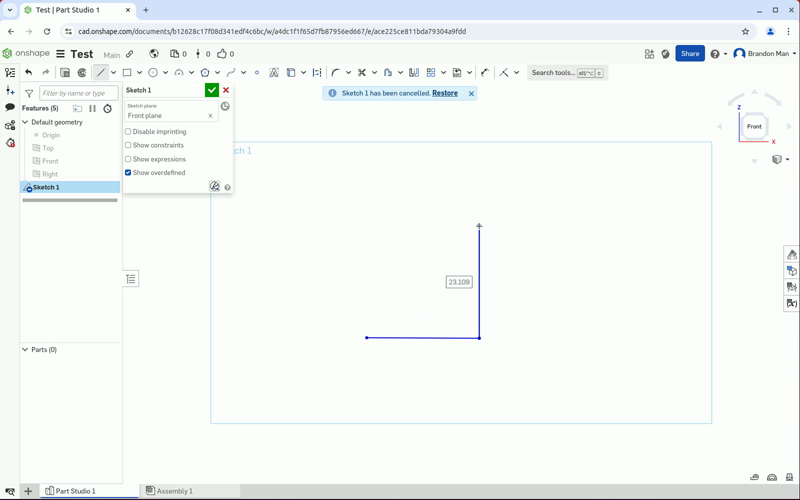
key_down(shift)
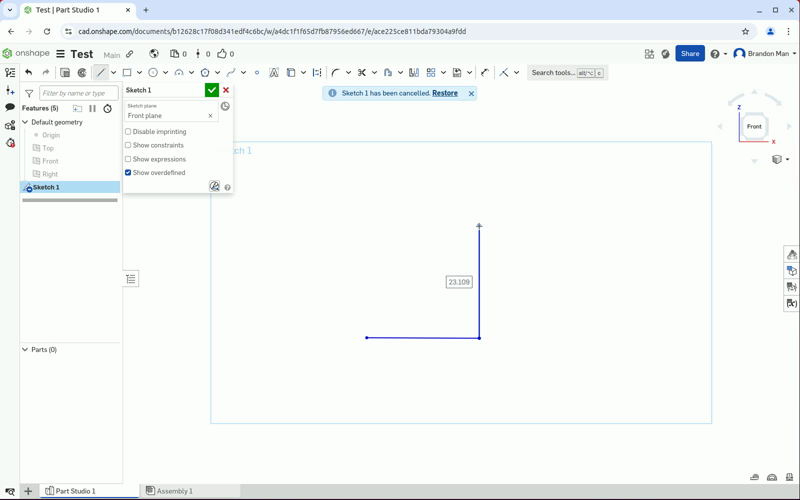
mouse_move(366, 225)
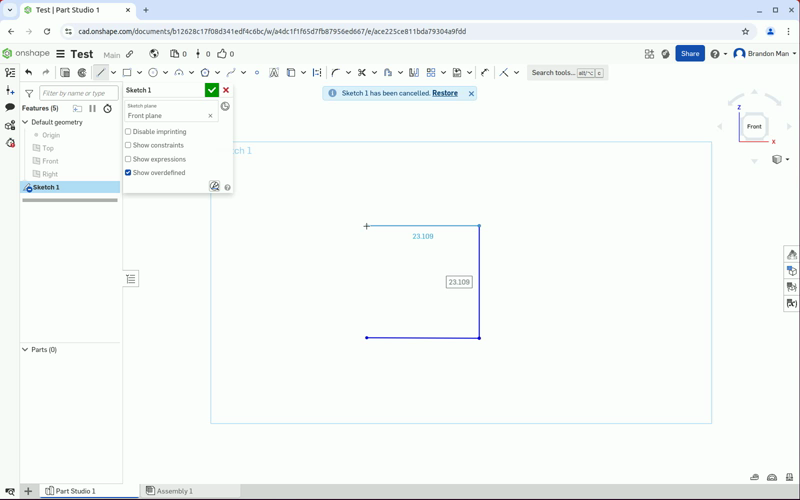
click(366, 225)
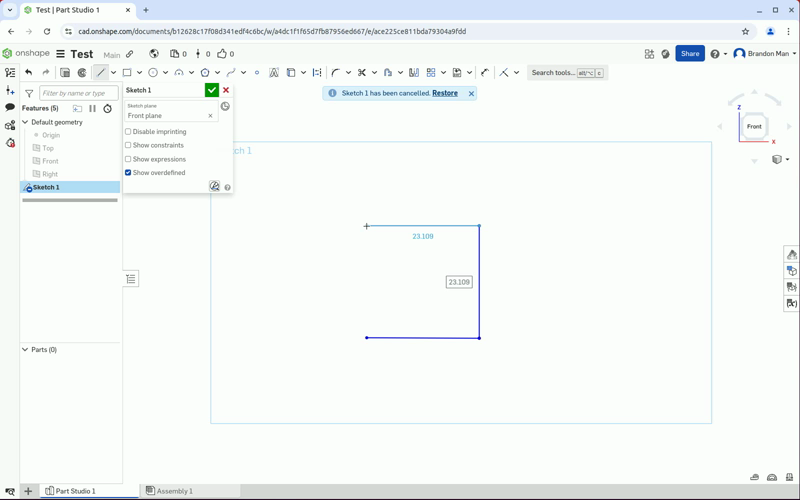
key_up(shift)
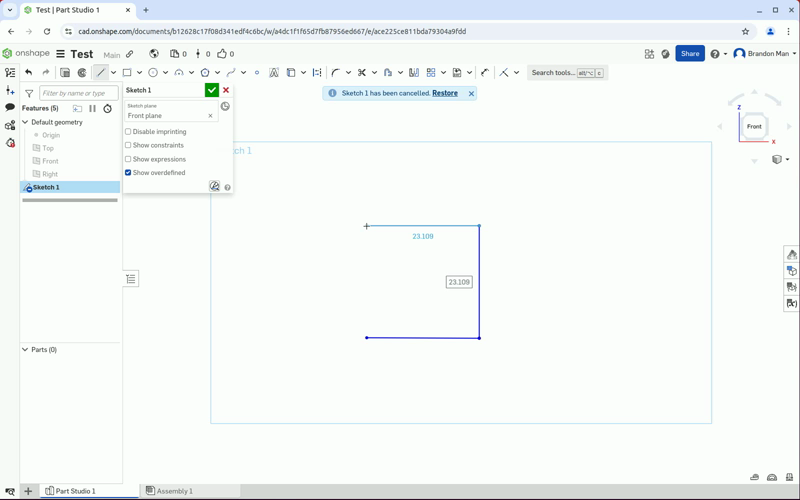
key_down(shift)
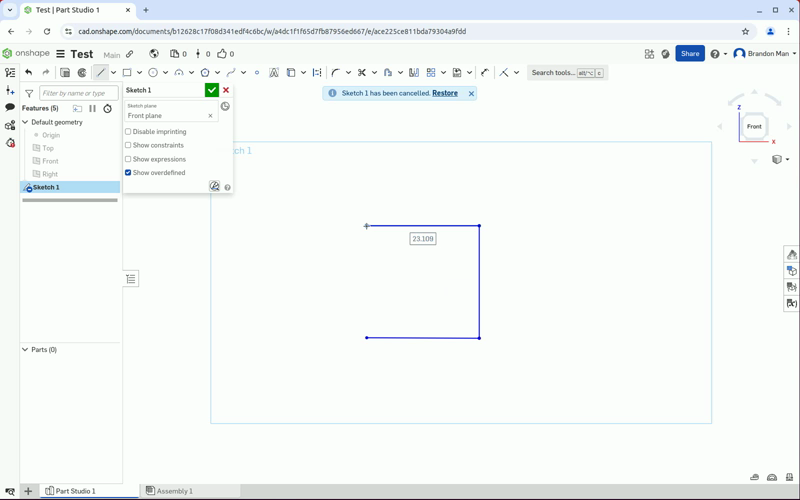
mouse_move(366, 337)
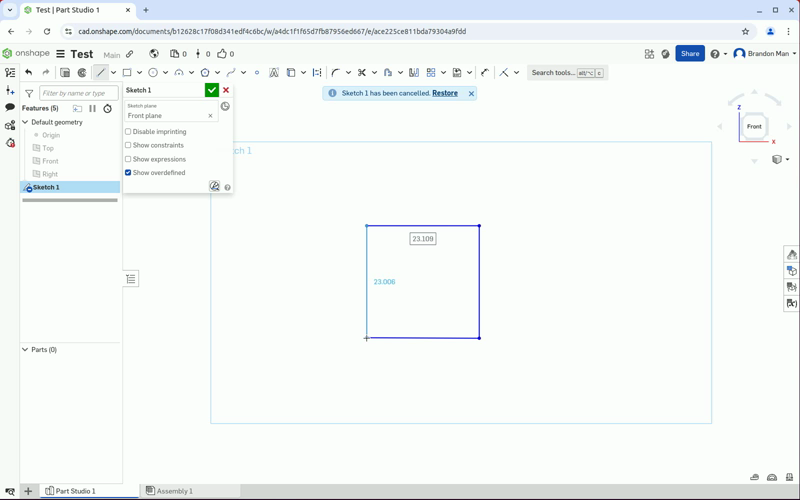
key_up(shift)
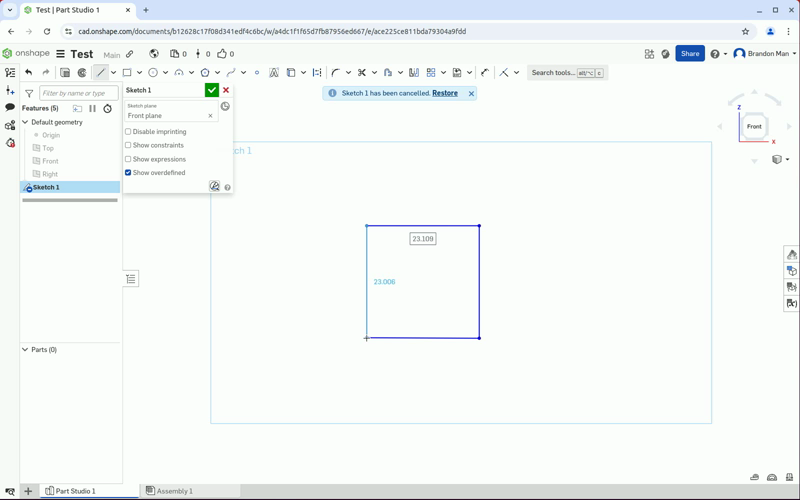
click(366, 337)
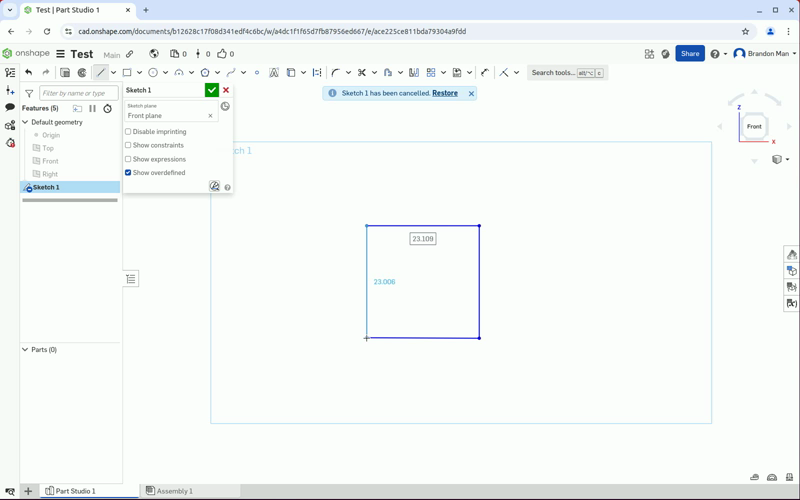
key(esc)
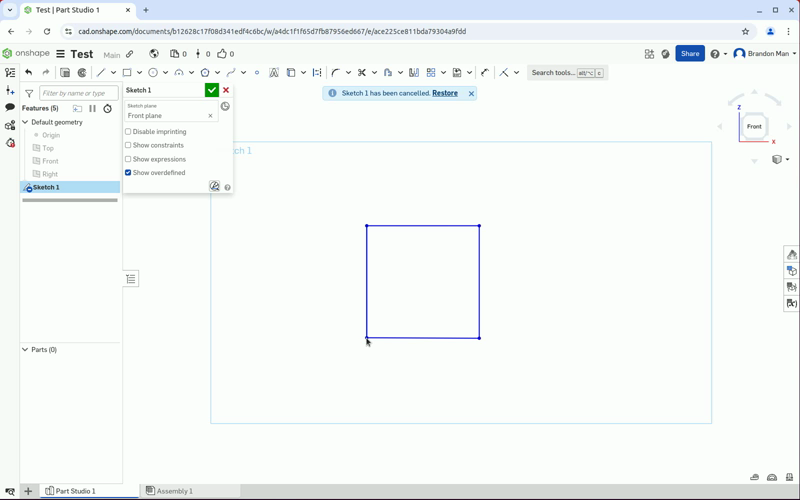
mouse_move(444, 234)
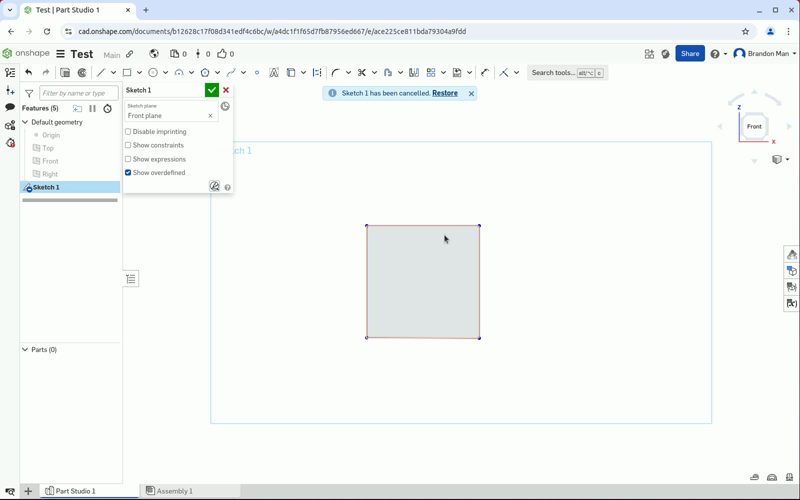
click(444, 234)
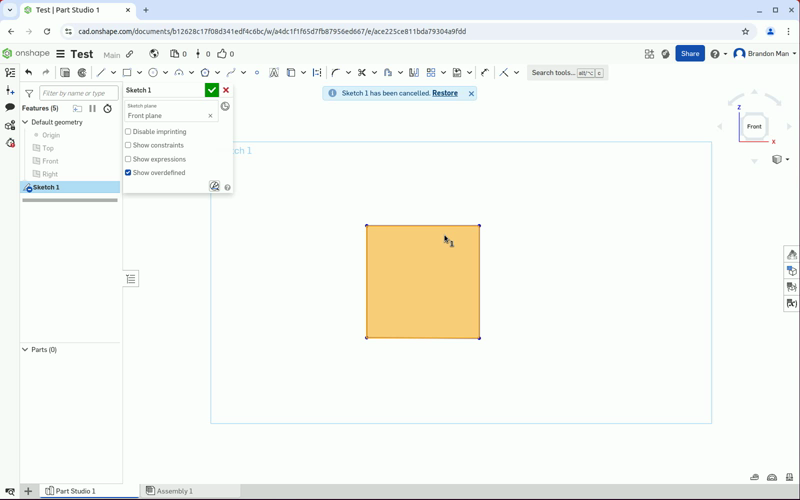
mouse_move(73, 352)
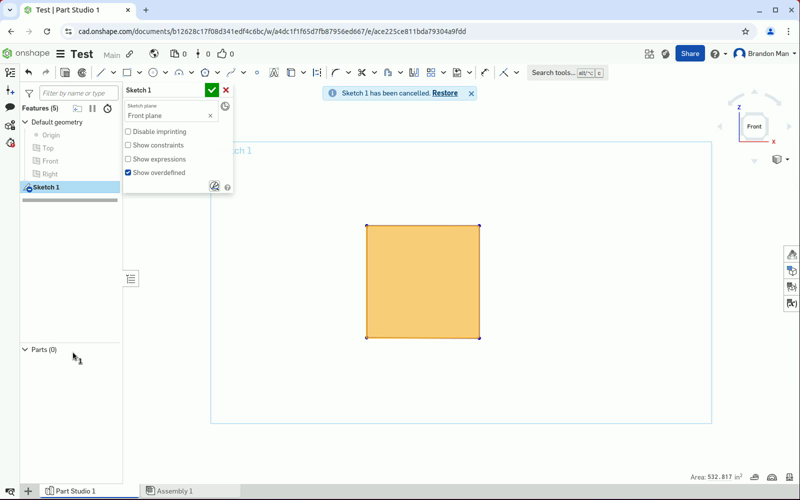
key(shift+y)
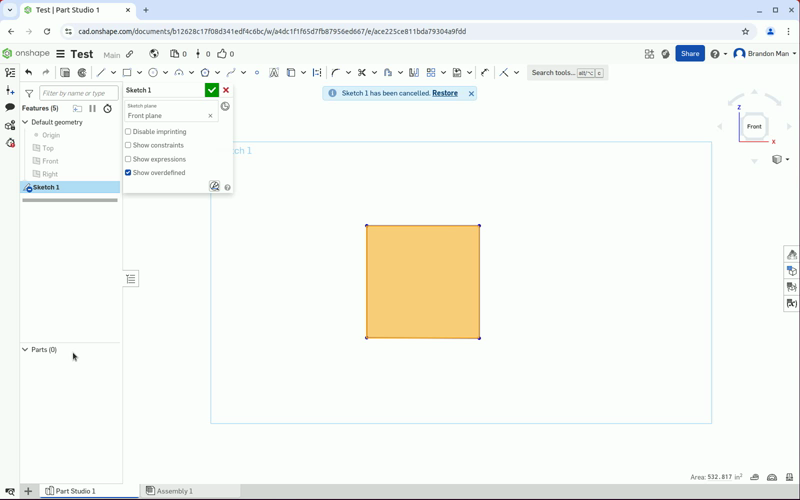
key(shift+e)
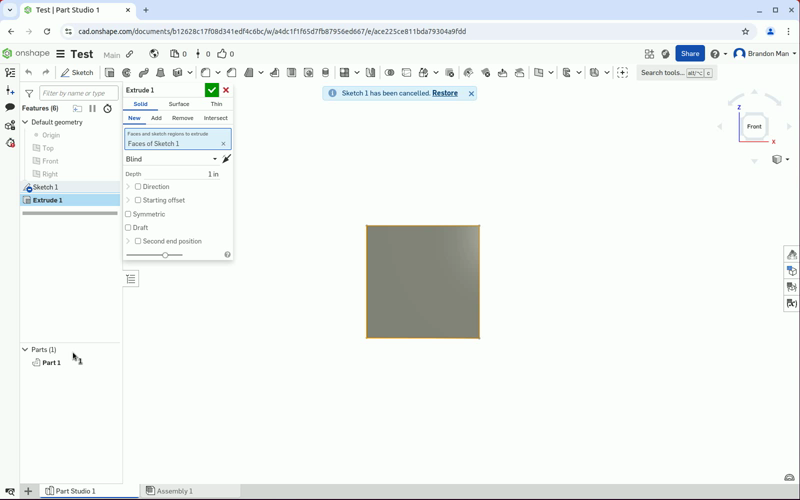
mouse_move(143, 106)
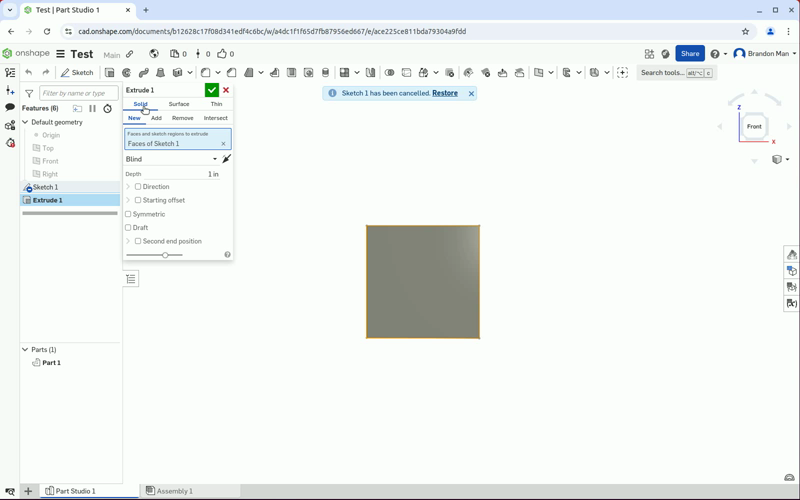
click(143, 106)
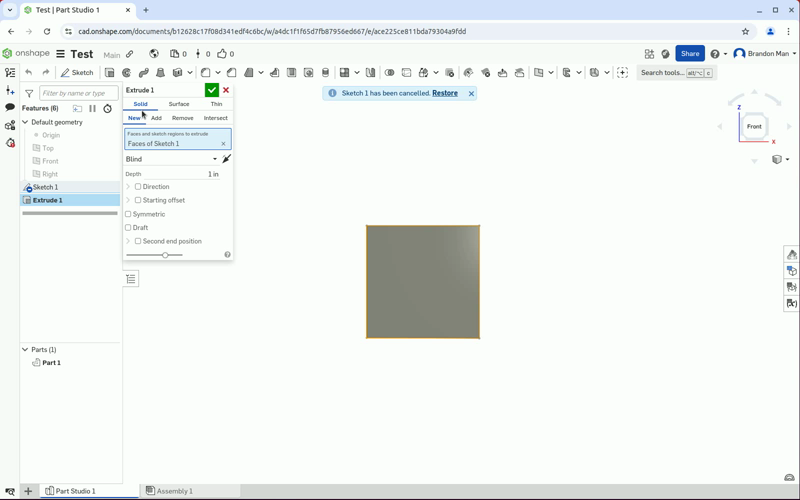
mouse_move(137, 120)
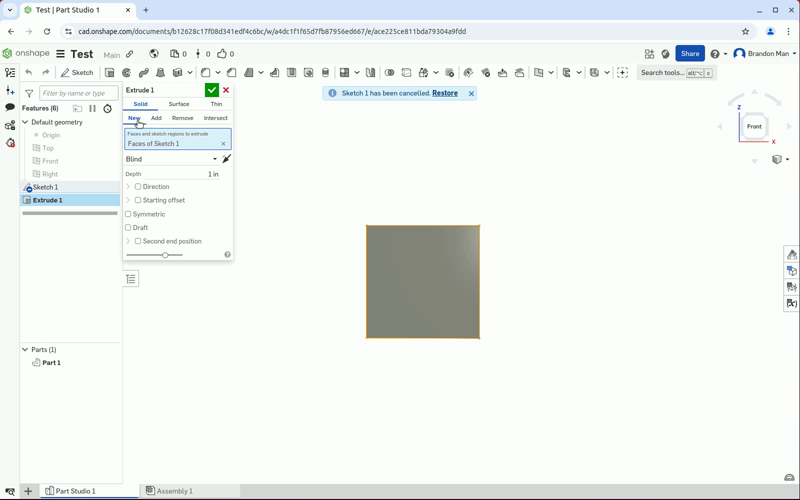
click(137, 120)
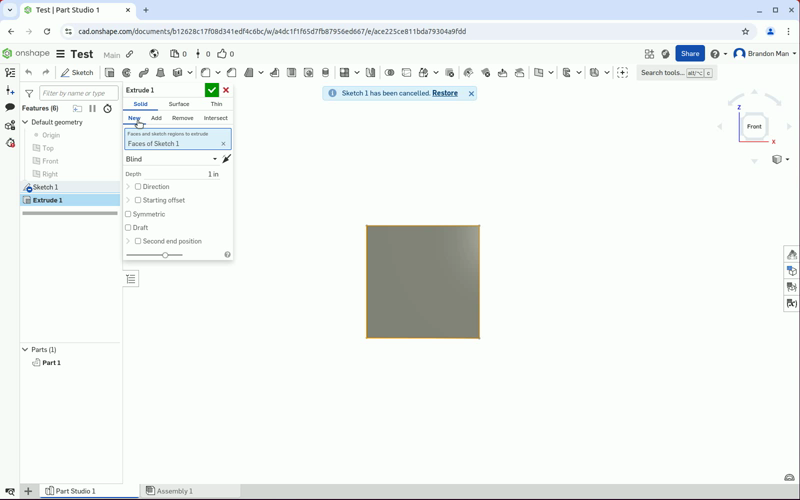
key(tab, 4)
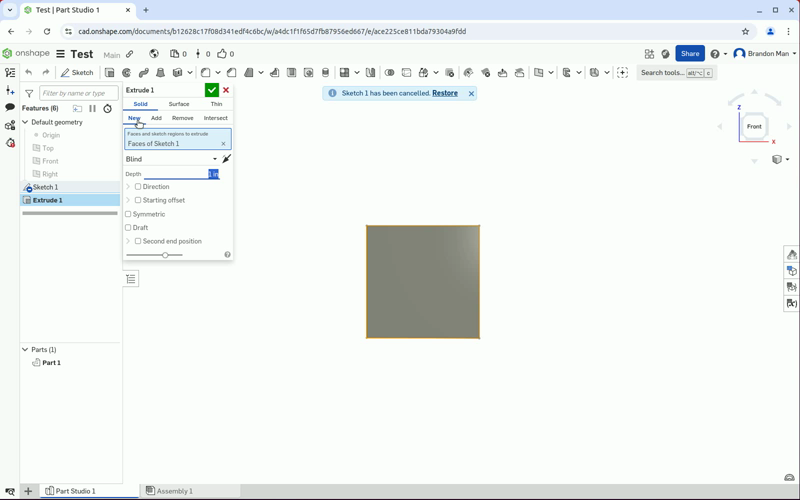
text(23.108)
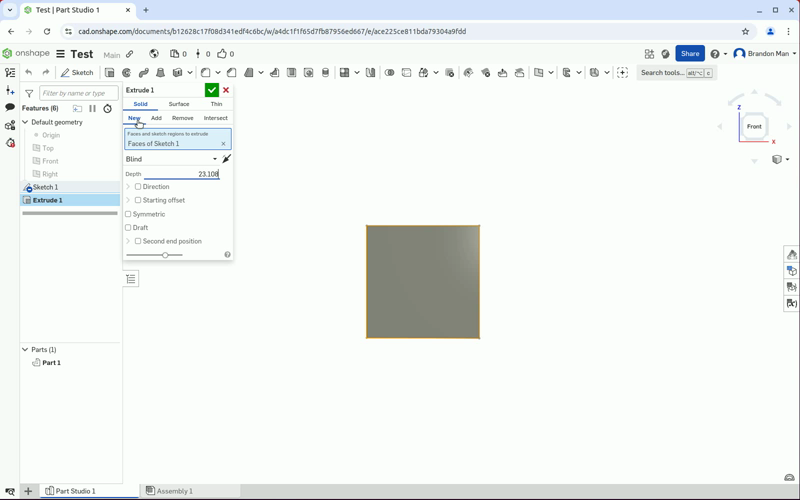
key(enter)
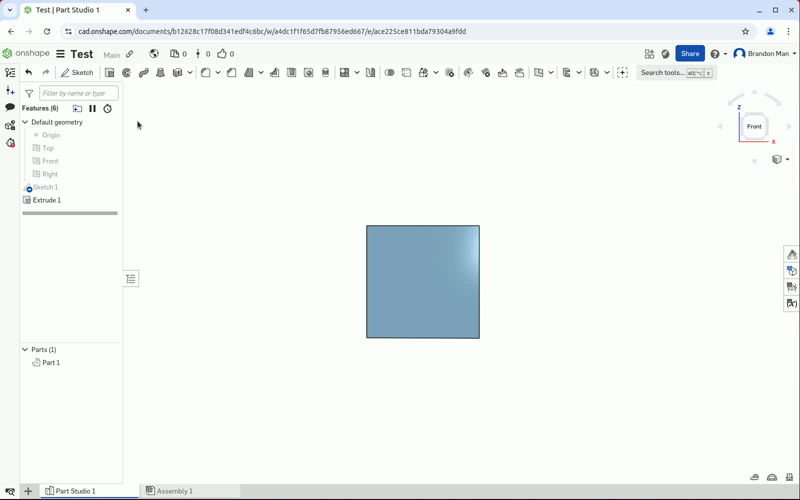
key(shift+h)
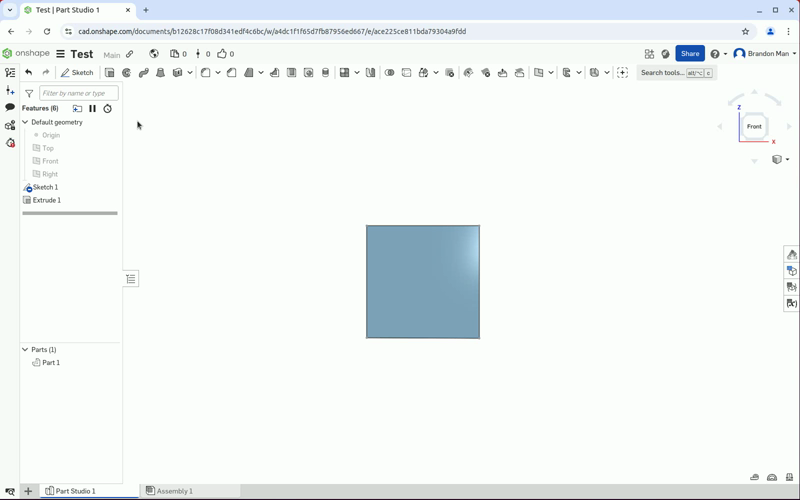
key(shift+h)
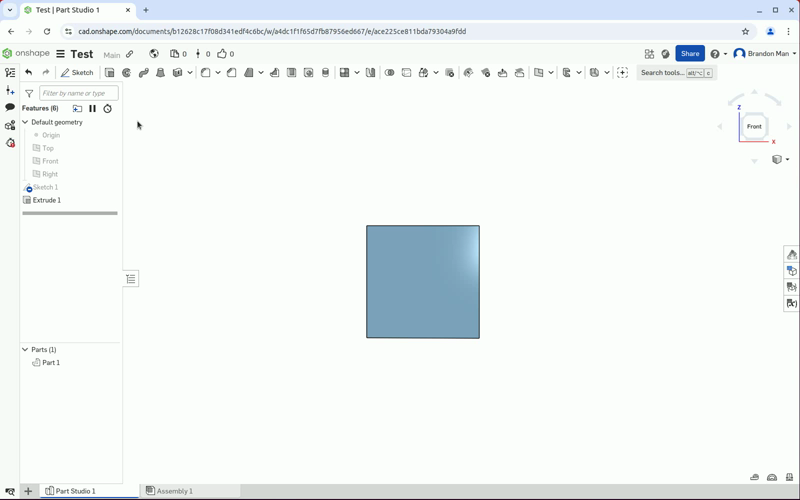
mouse_move(73, 189)
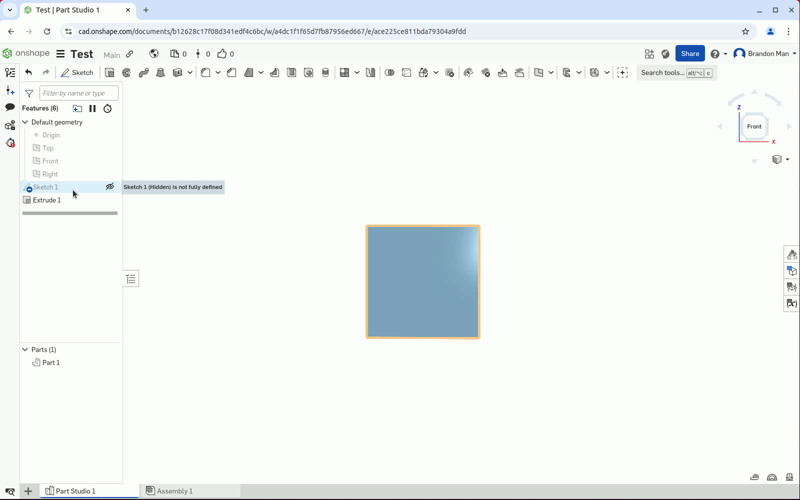
click(73, 189)
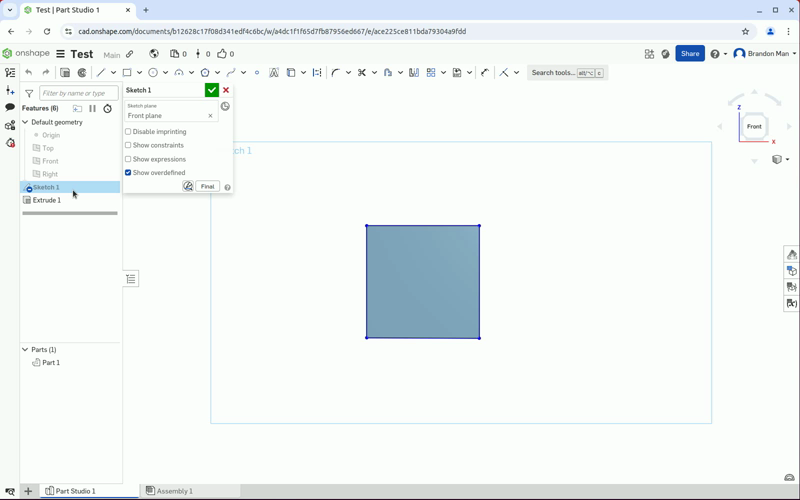
mouse_move(229, 92)
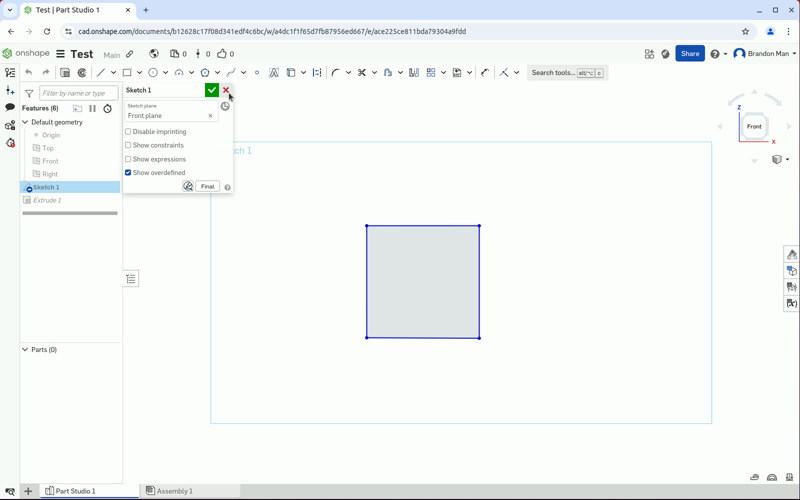
click(229, 92)
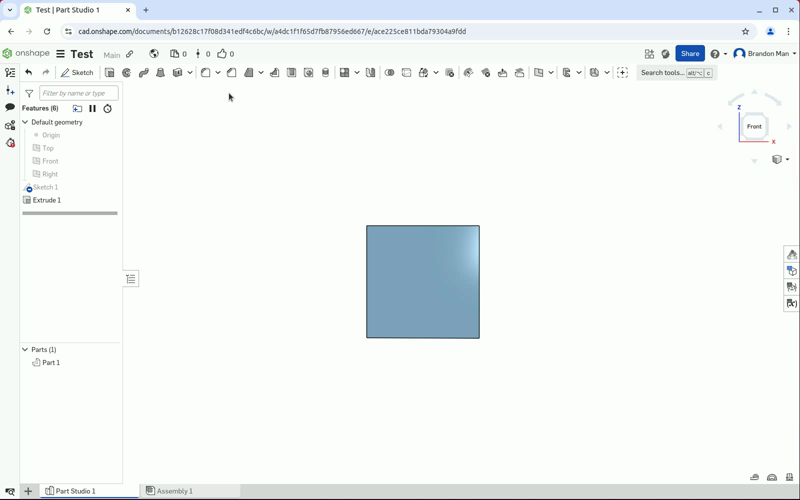
mouse_move(541, 75)
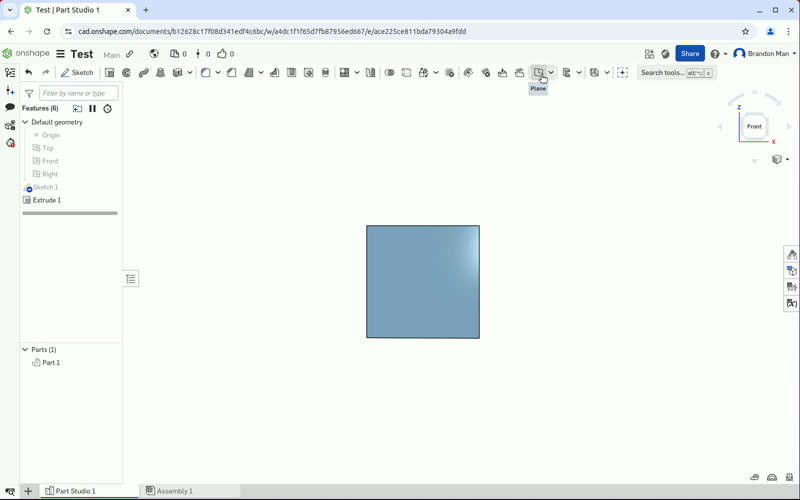
click(541, 75)
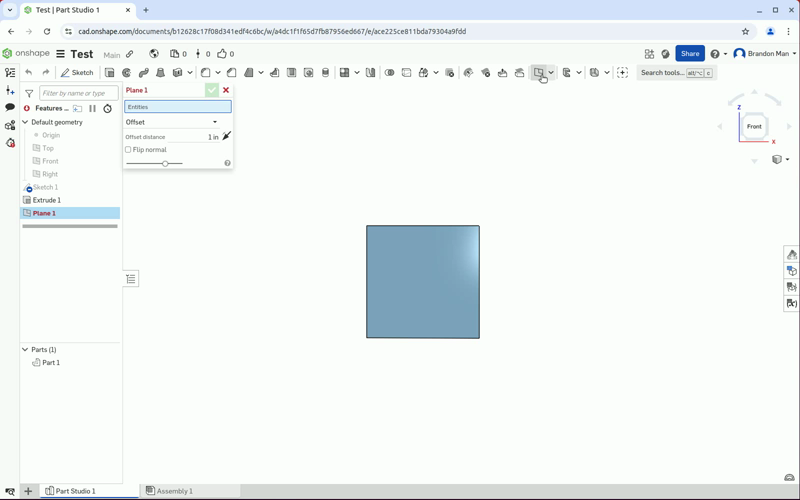
mouse_move(73, 163)
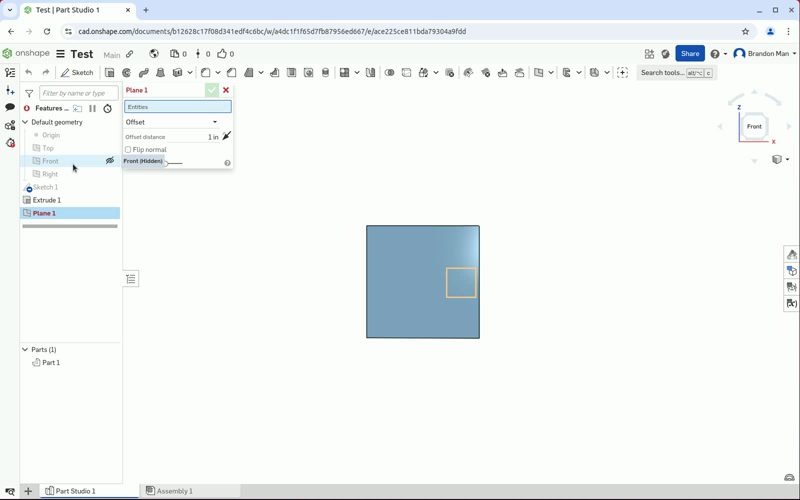
click(73, 163)
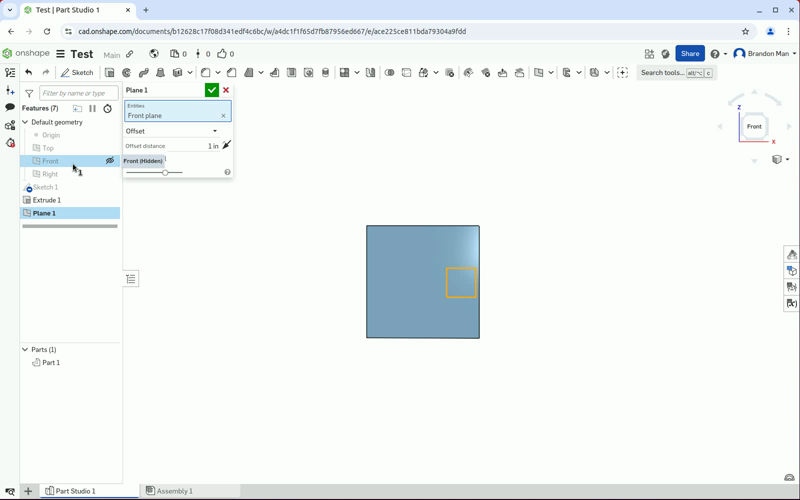
key(tab, 2)
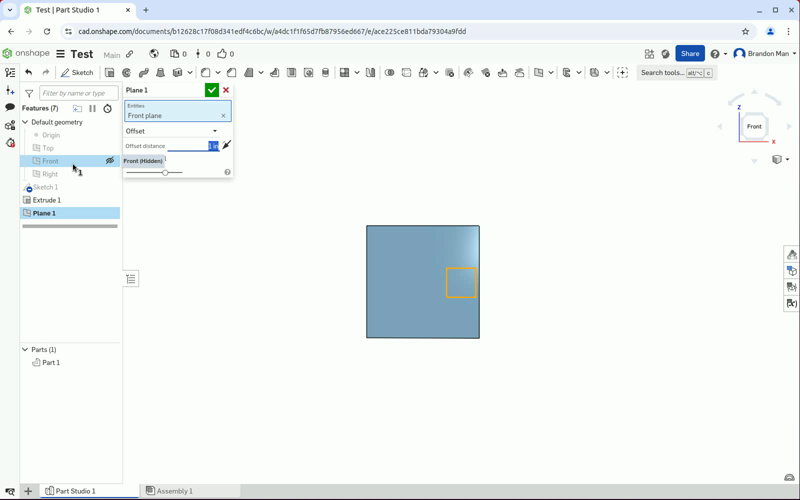
text(23.108)
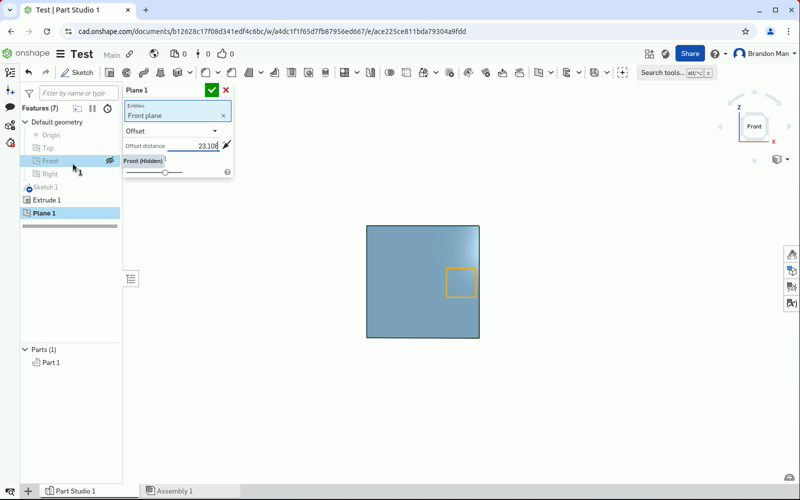
key(enter, 2)
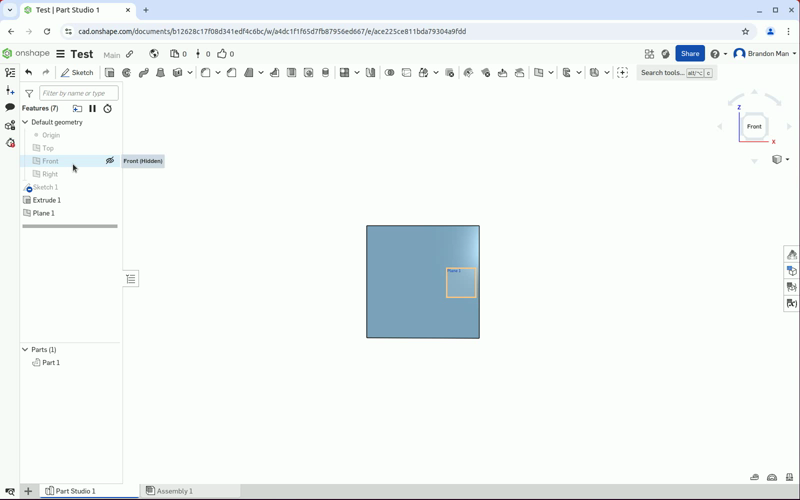
key(shift+s)
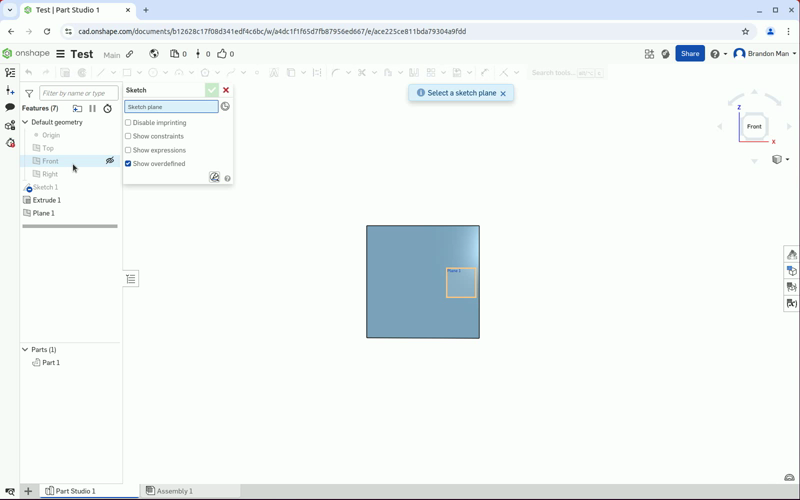
mouse_move(73, 215)
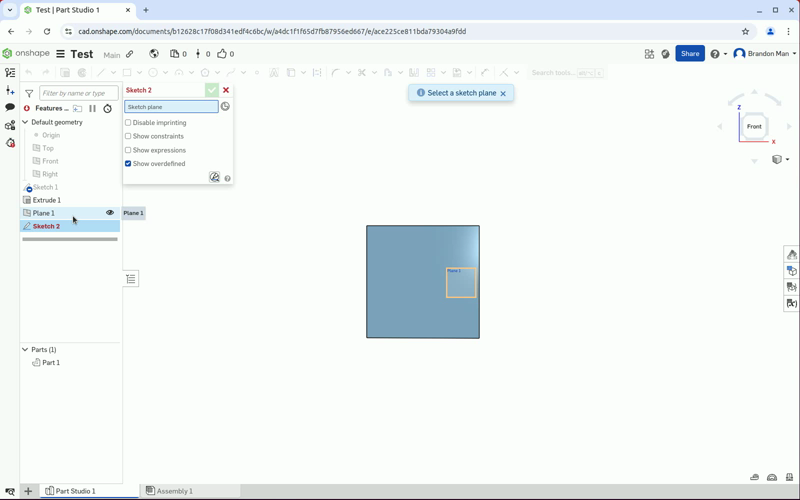
click(73, 215)
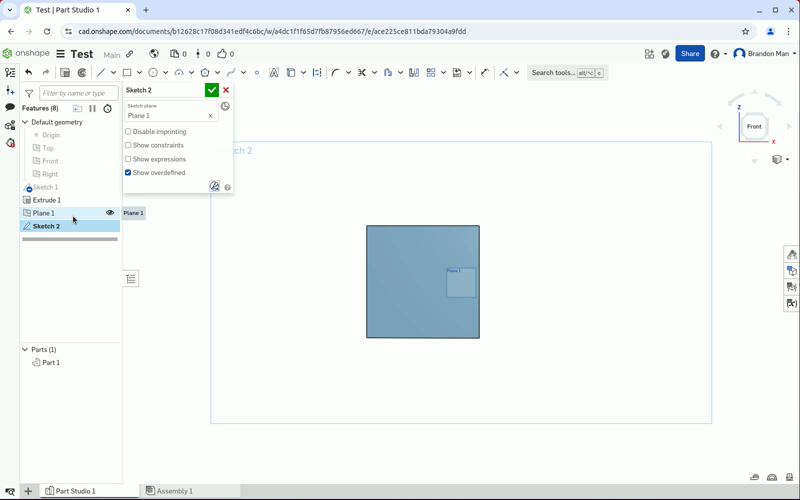
mouse_move(73, 352)
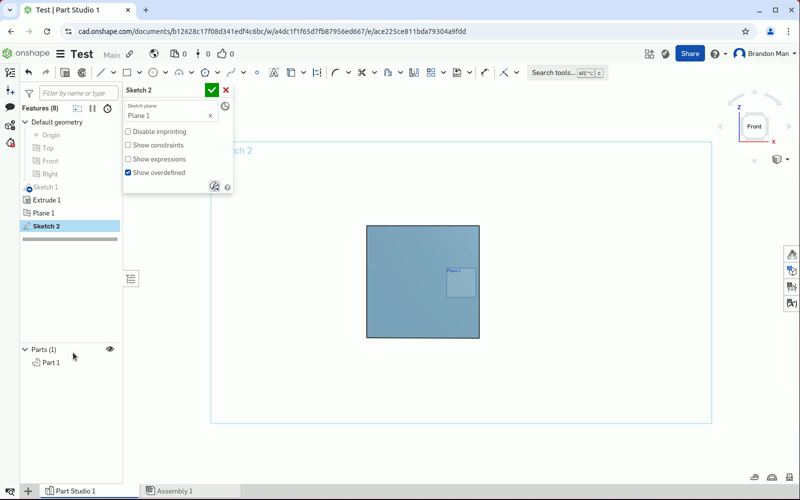
key(y)
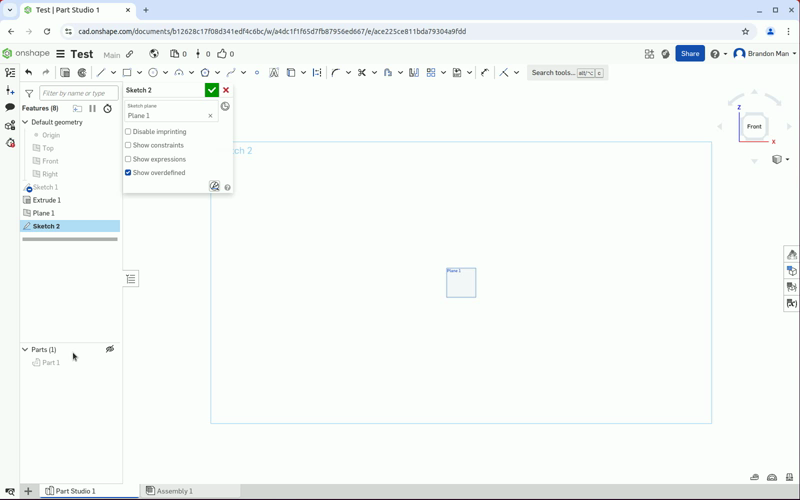
key(l)
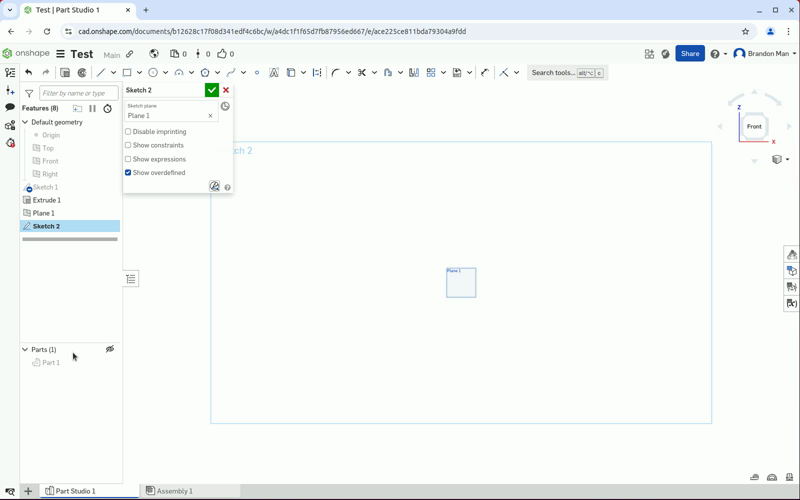
key_down(shift)
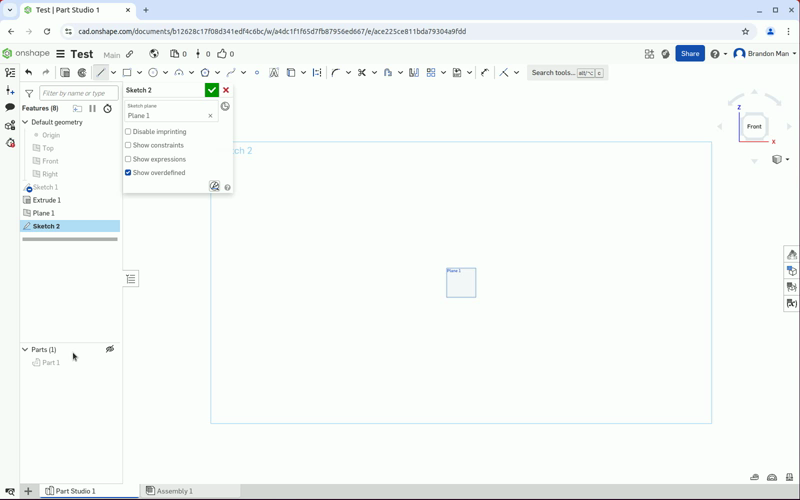
mouse_move(423, 281)
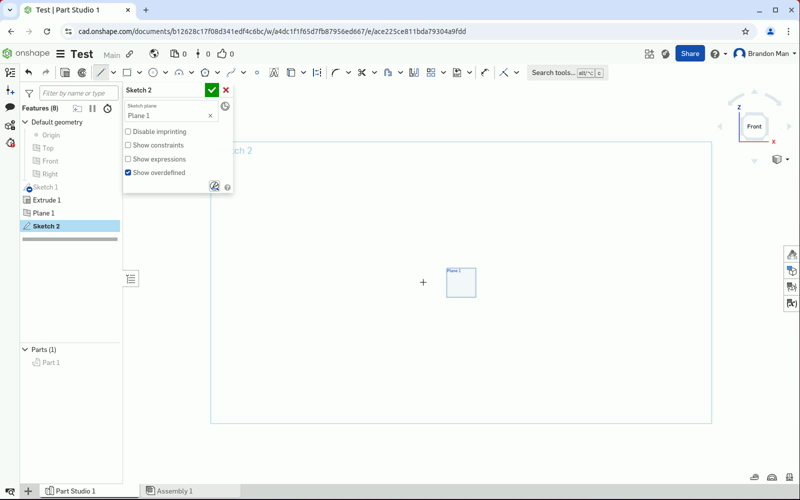
click(423, 281)
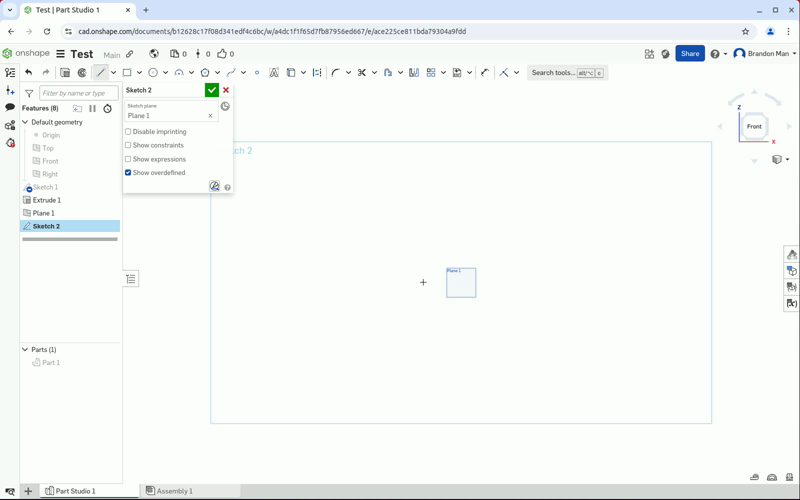
key_up(shift)
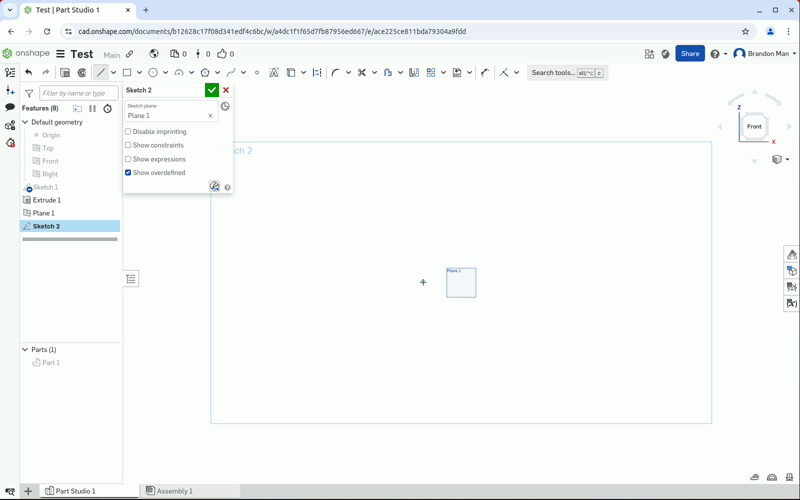
key_down(shift)
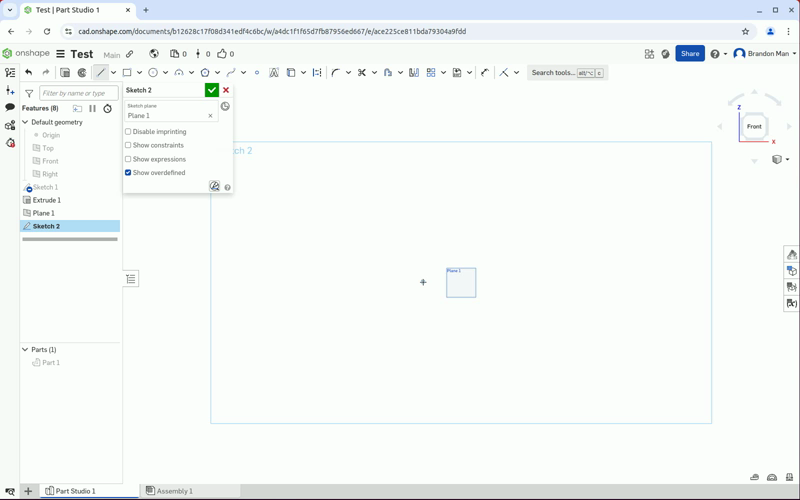
mouse_move(453, 281)
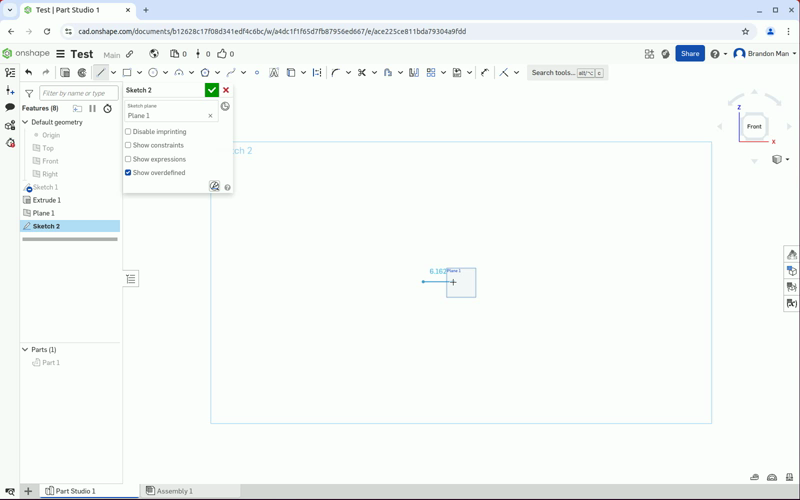
mouse_move(480, 281)
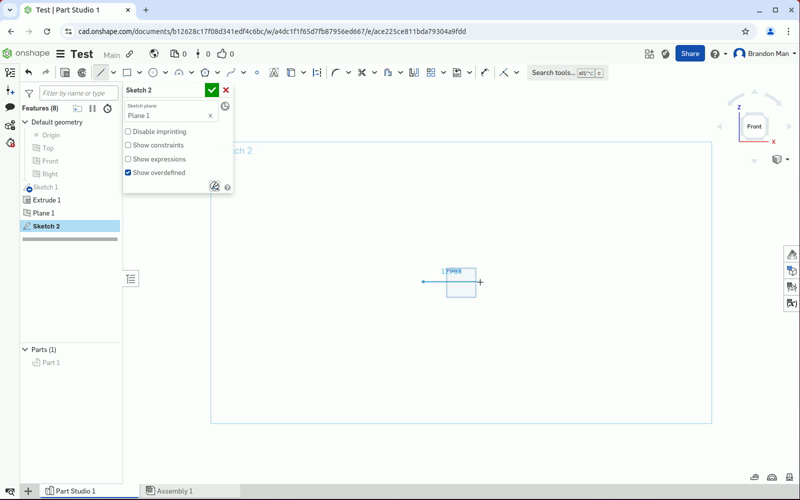
click(480, 281)
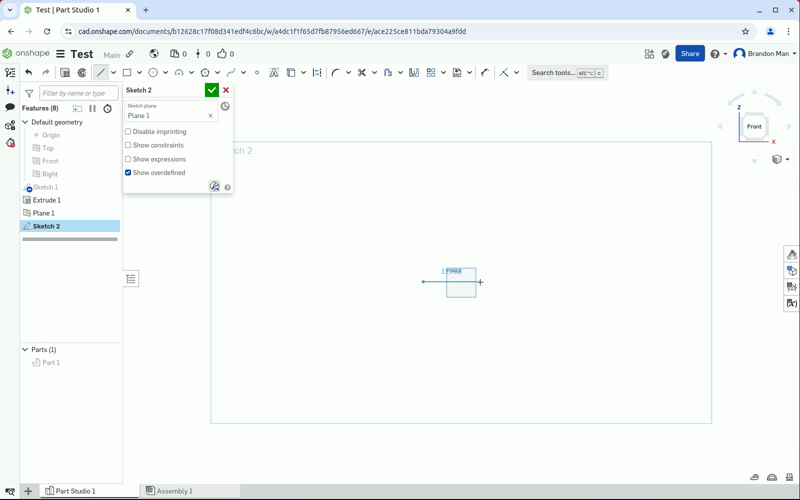
key_up(shift)
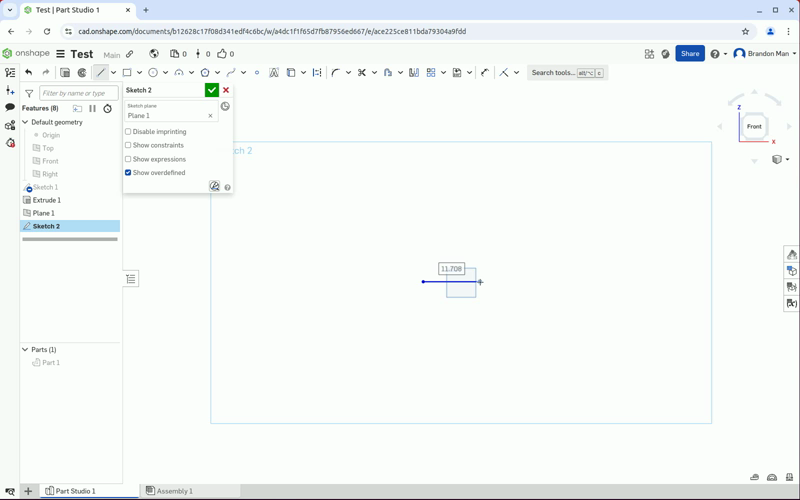
key_down(shift)
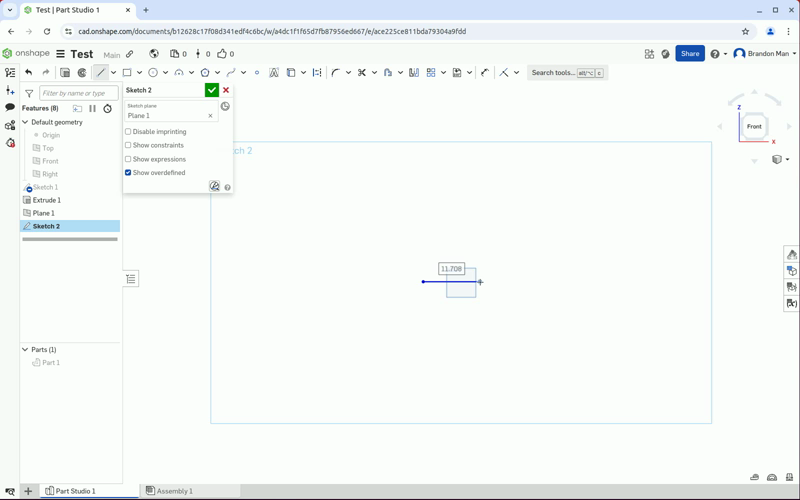
mouse_move(510, 281)
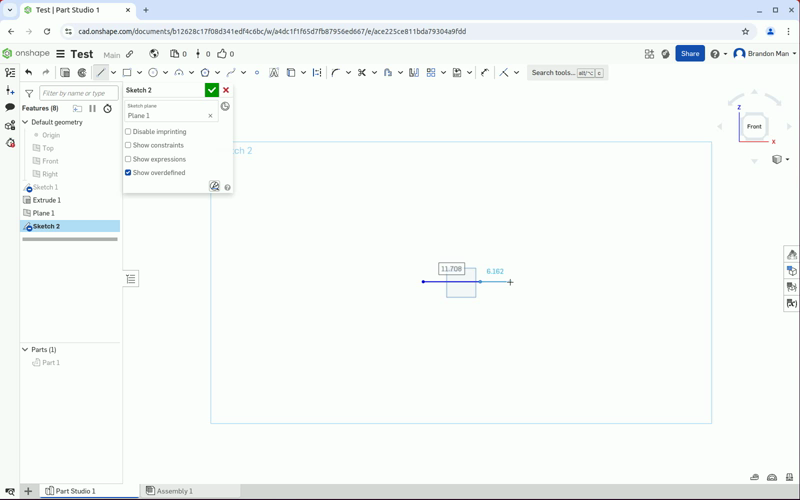
mouse_move(480, 225)
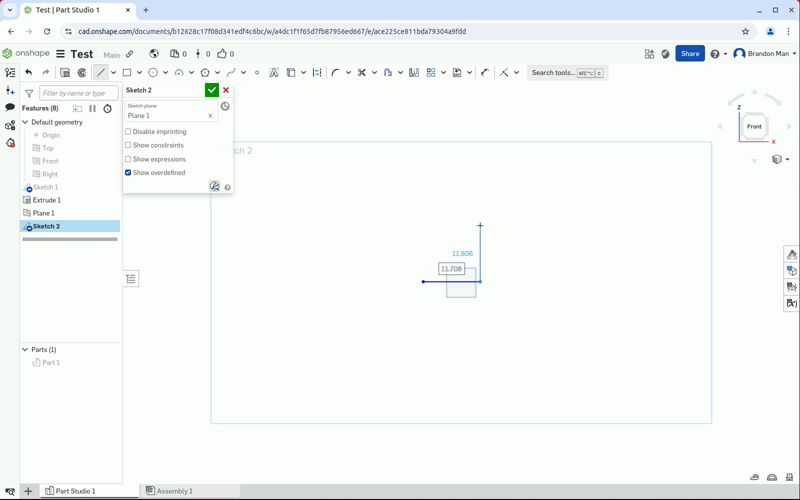
click(480, 225)
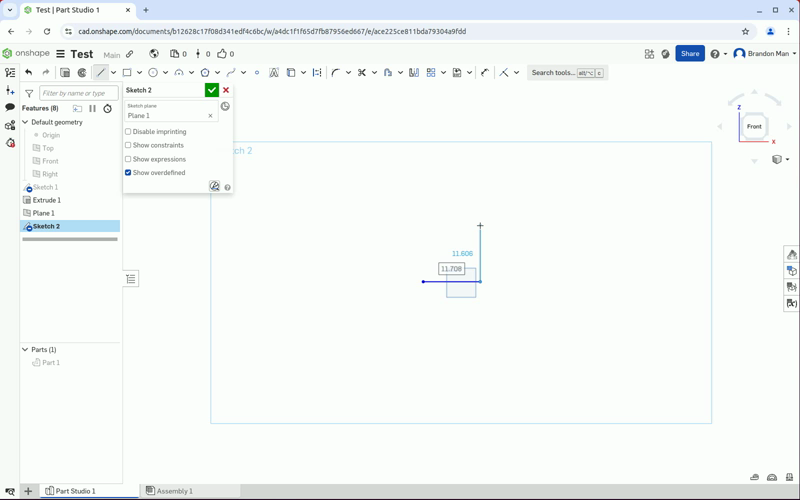
key_up(shift)
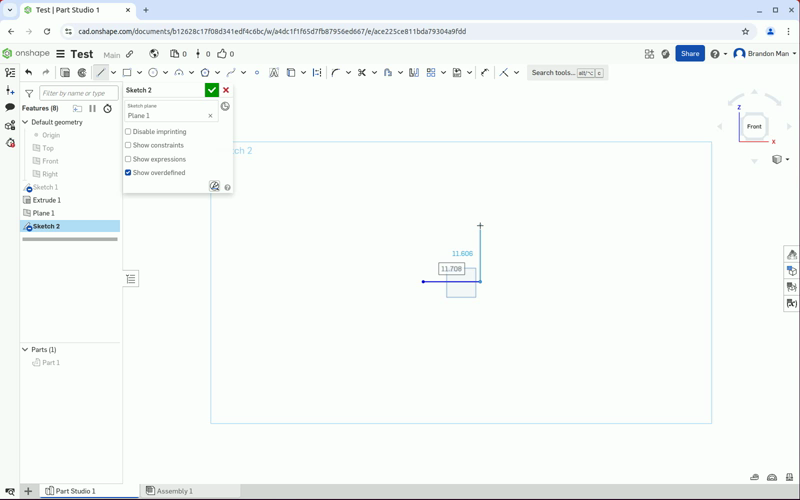
key_down(shift)
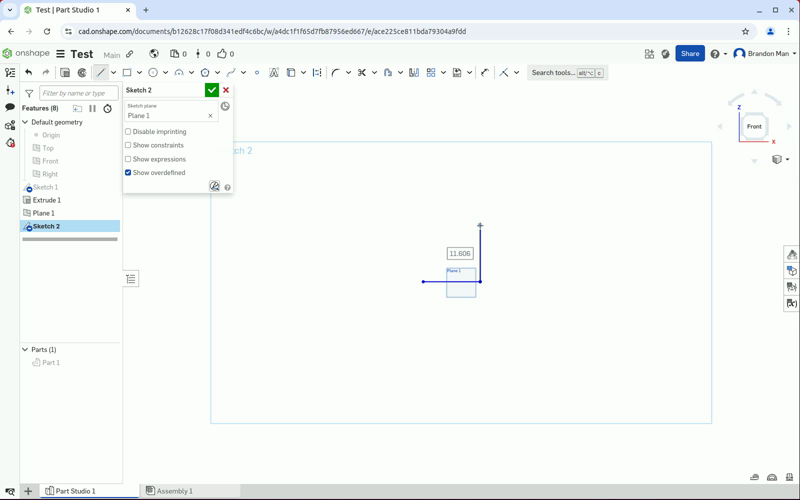
mouse_move(510, 225)
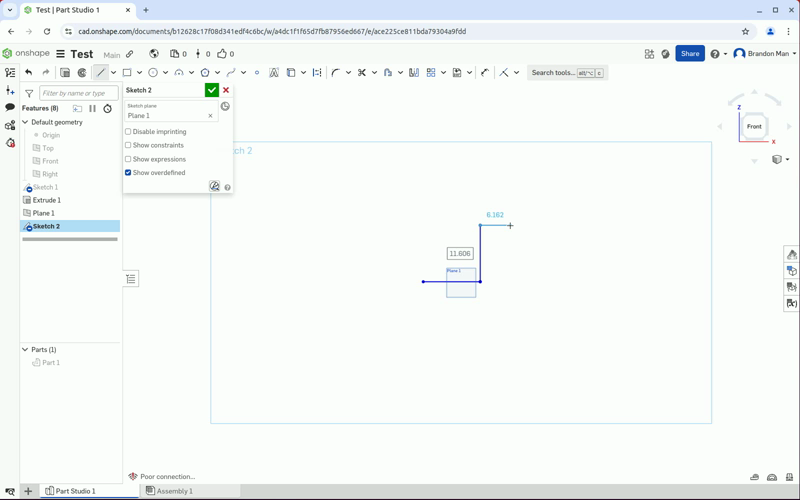
mouse_move(423, 225)
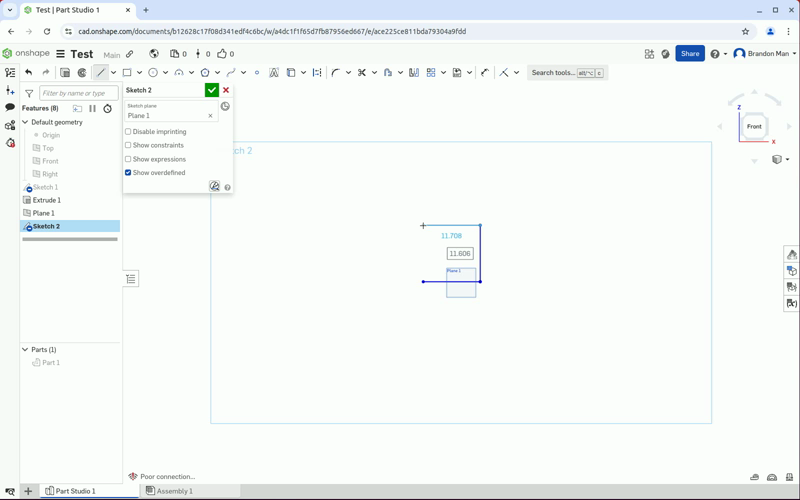
click(423, 225)
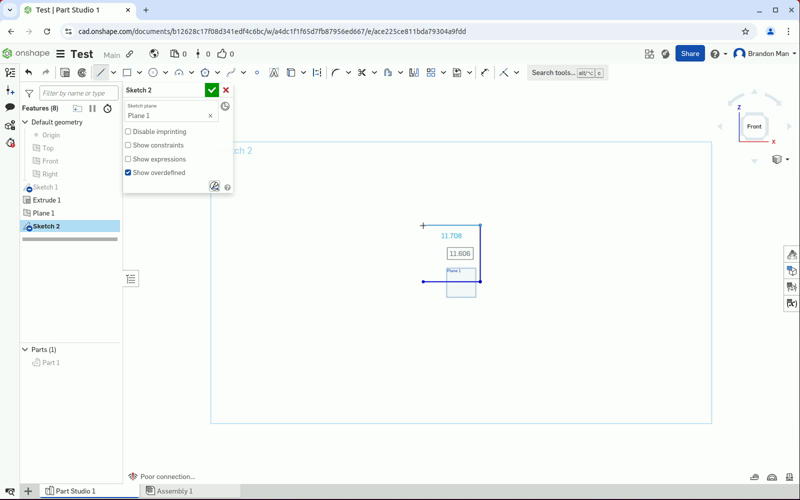
key_up(shift)
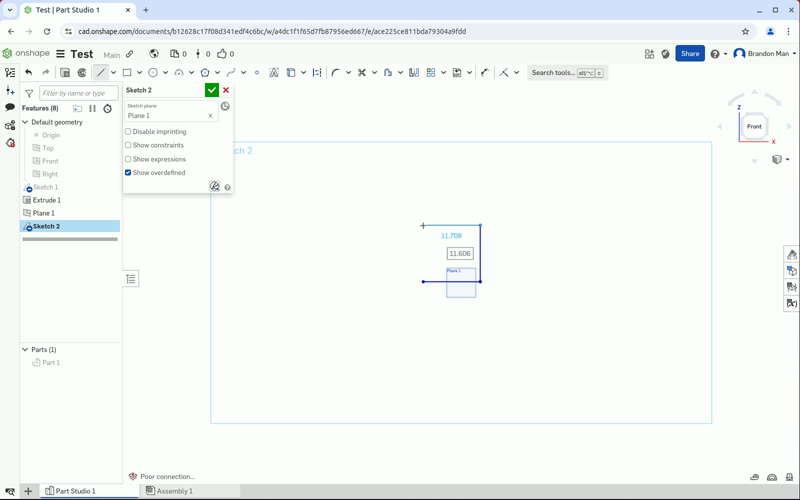
mouse_move(453, 225)
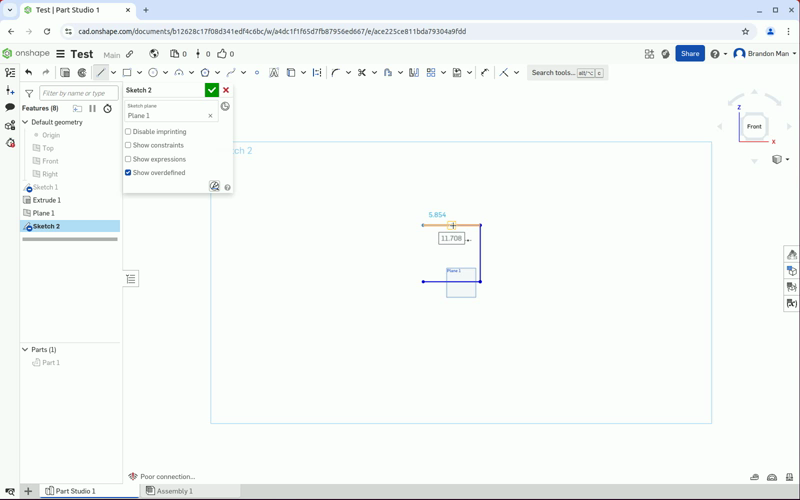
key_down(shift)
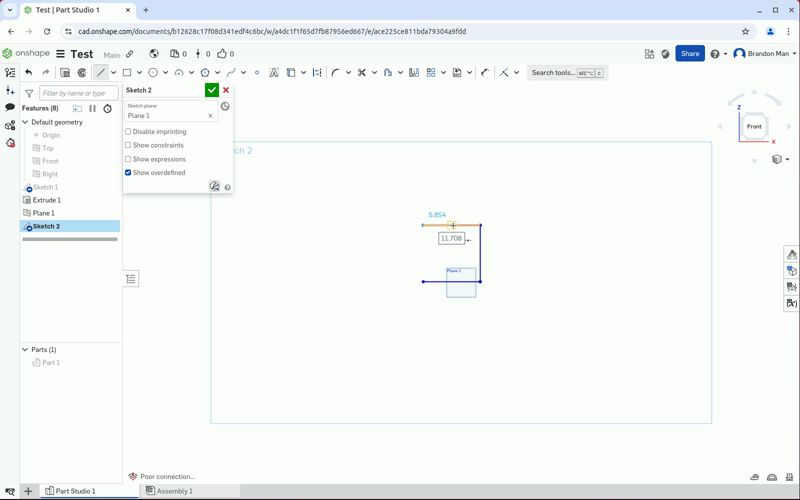
mouse_move(423, 281)
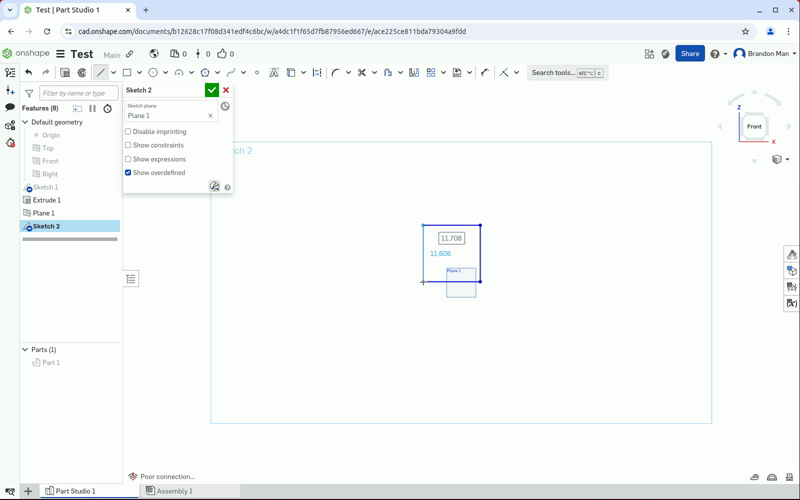
key_up(shift)
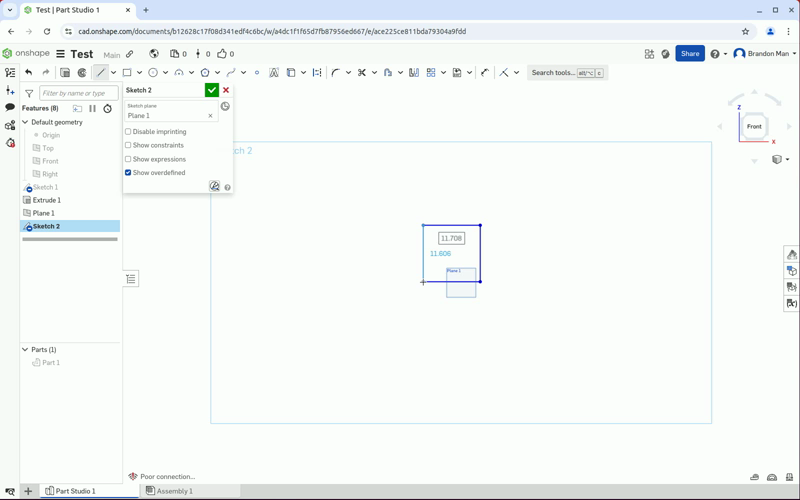
click(423, 281)
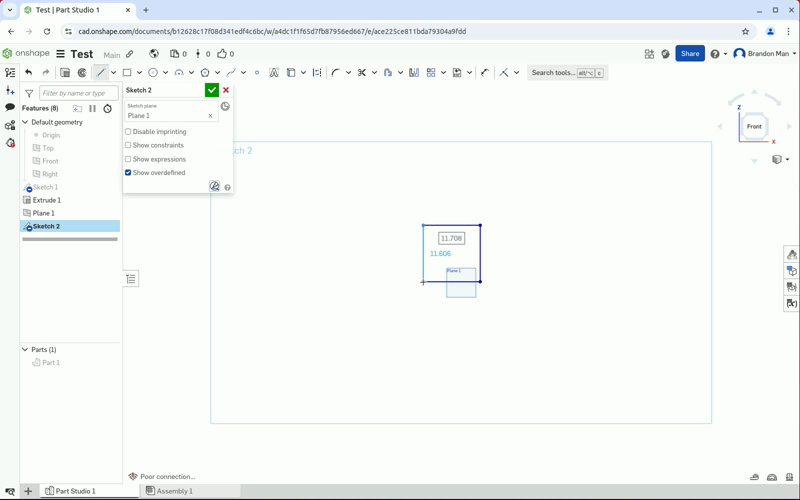
key(esc)
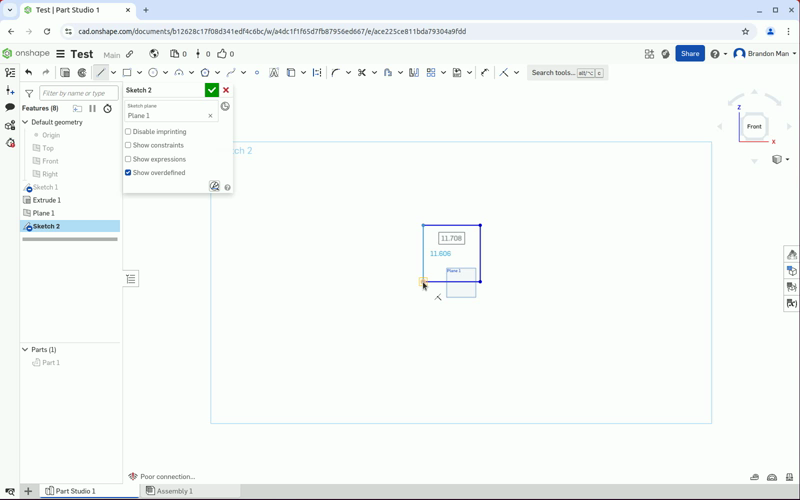
mouse_move(477, 259)
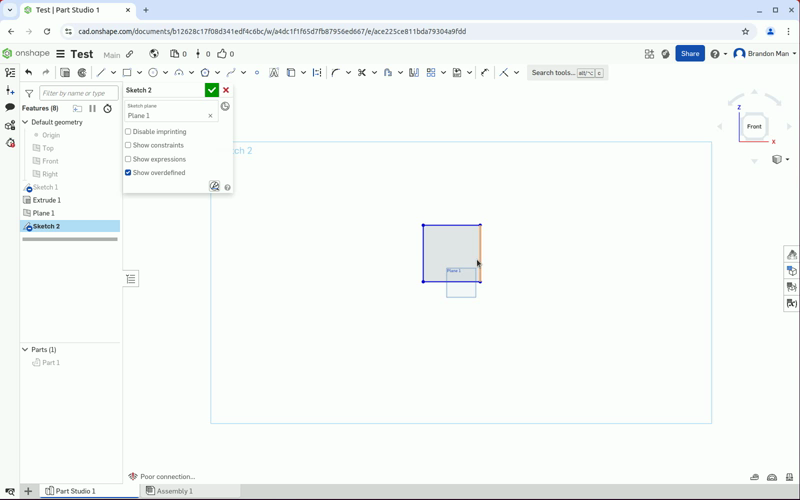
click(477, 259)
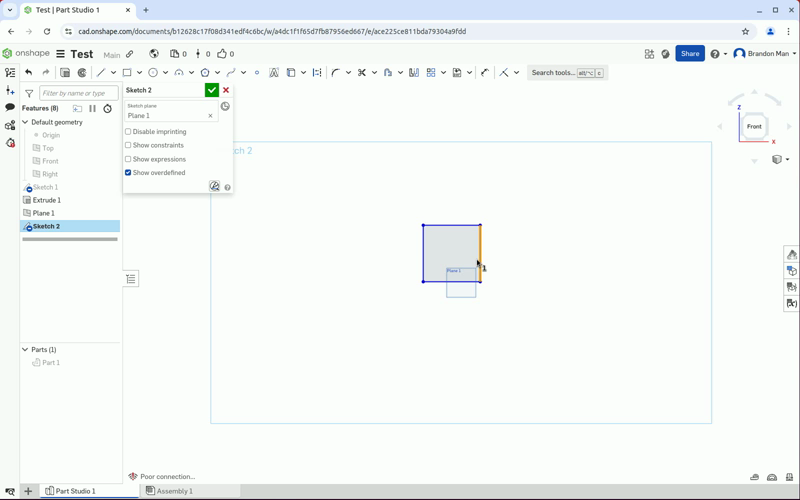
mouse_move(73, 352)
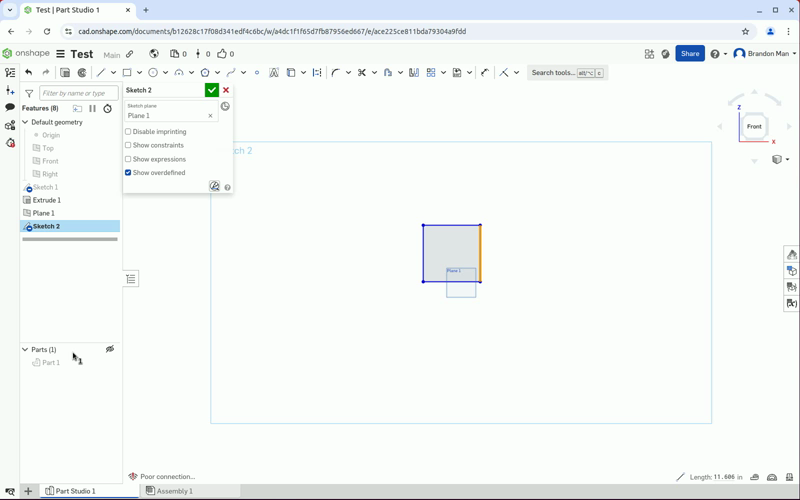
key(shift+y)
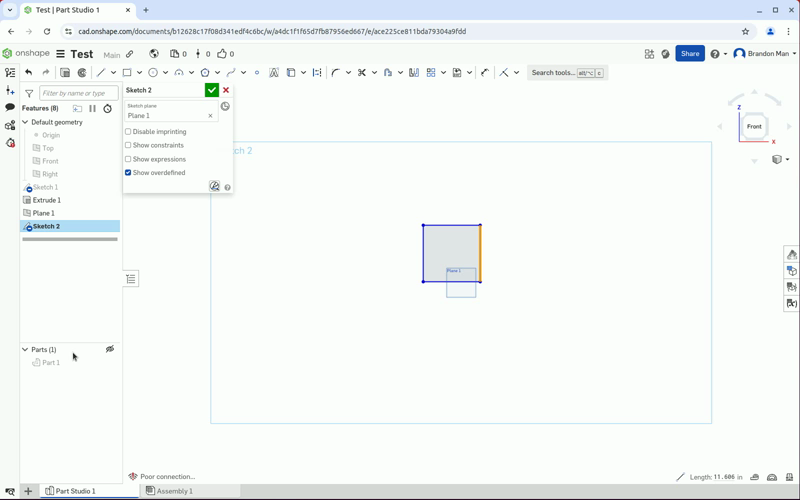
key(shift+e)
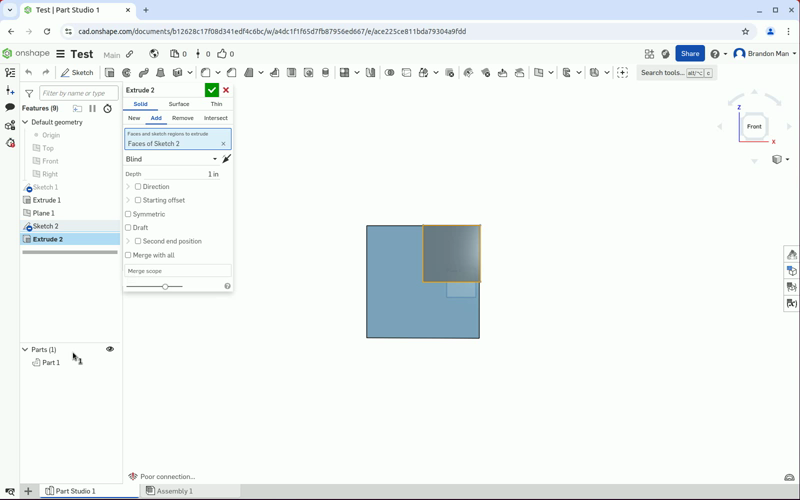
mouse_move(143, 106)
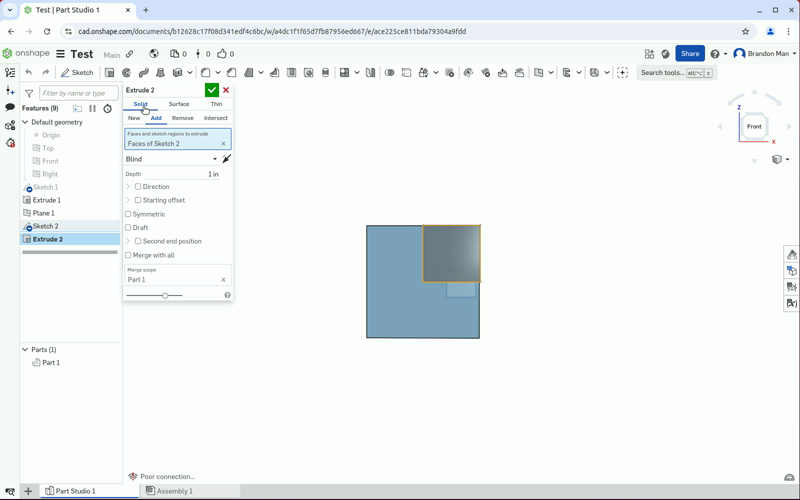
click(143, 106)
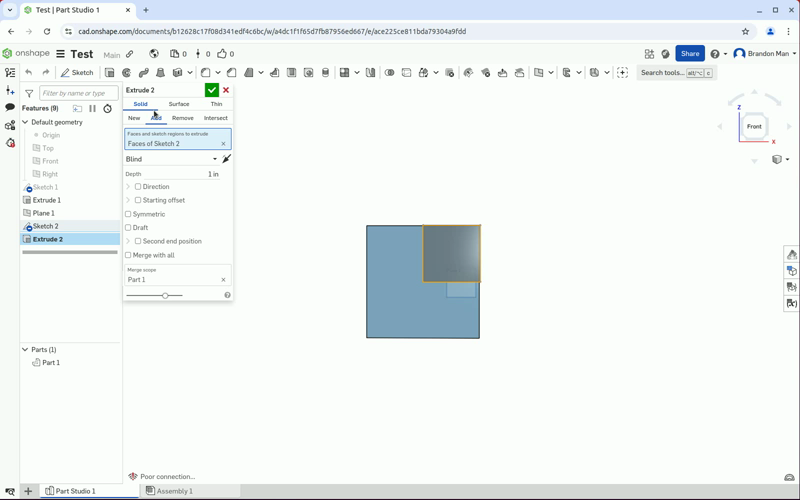
mouse_move(186, 120)
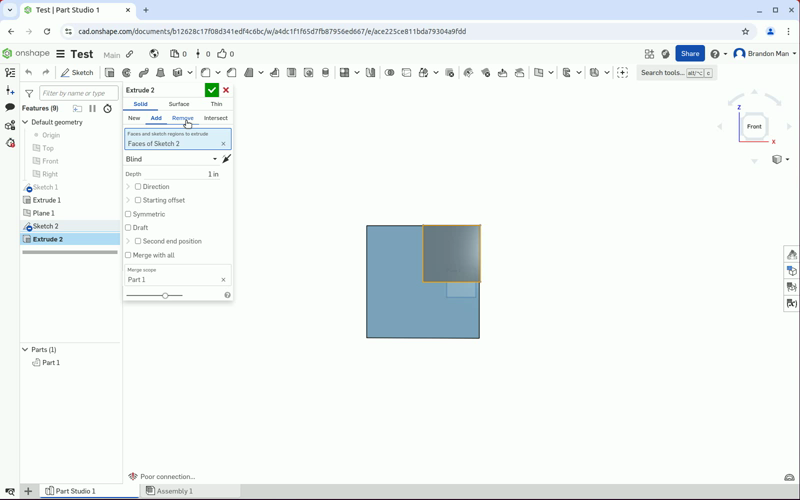
click(186, 120)
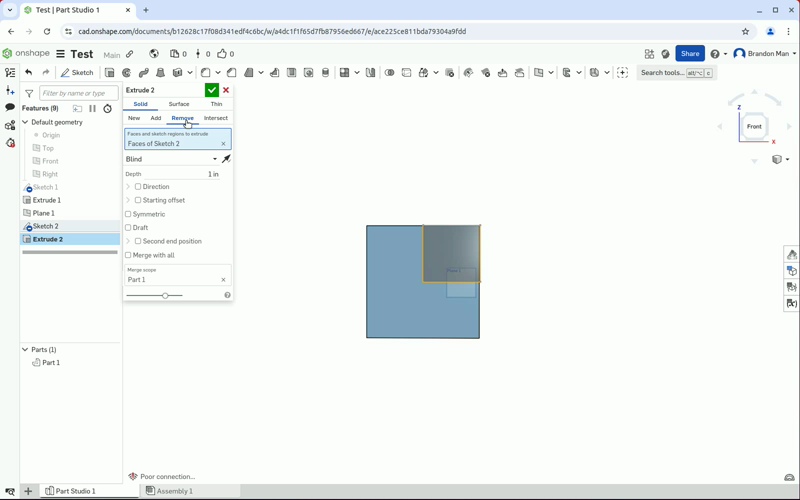
key(tab, 4)
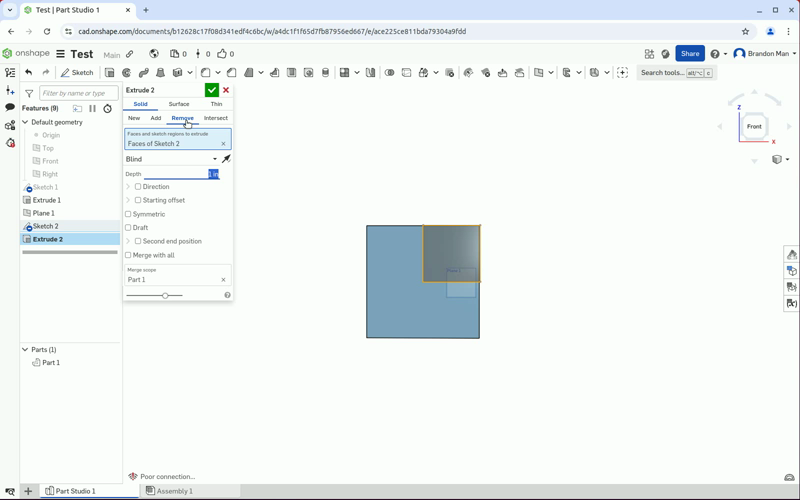
text(11.554)
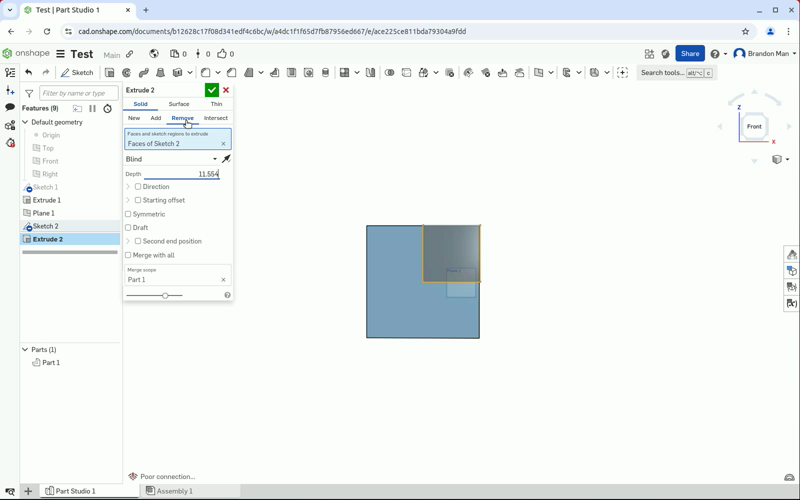
key(tab, 6)
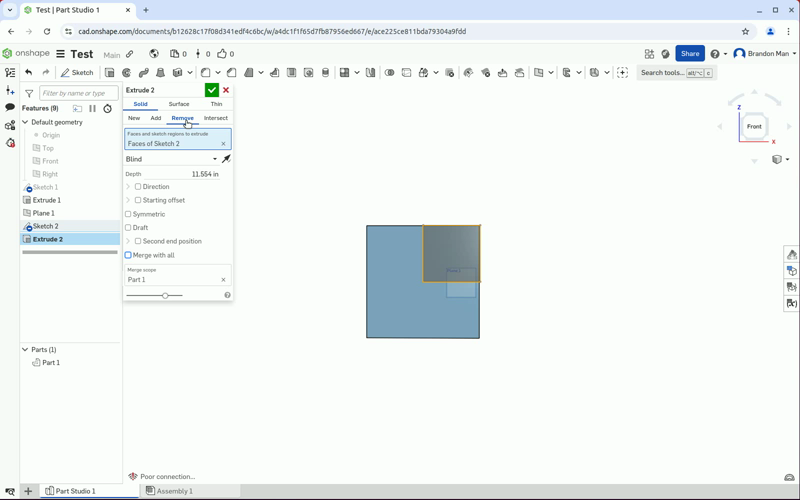
key(space)
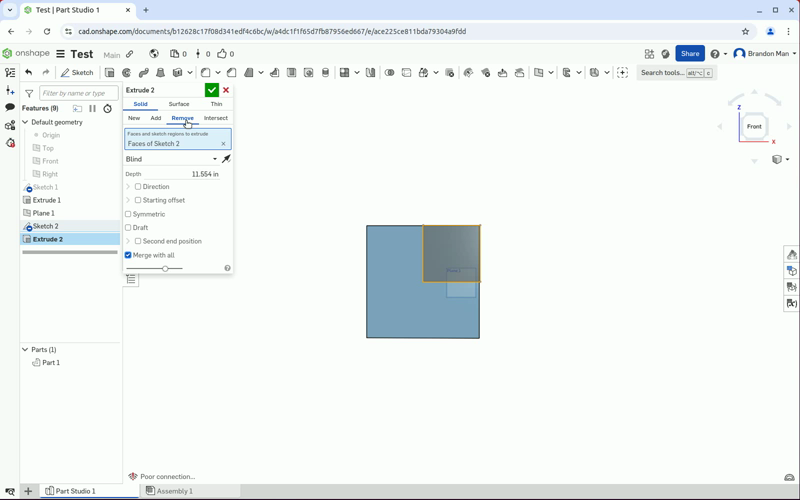
key(enter)
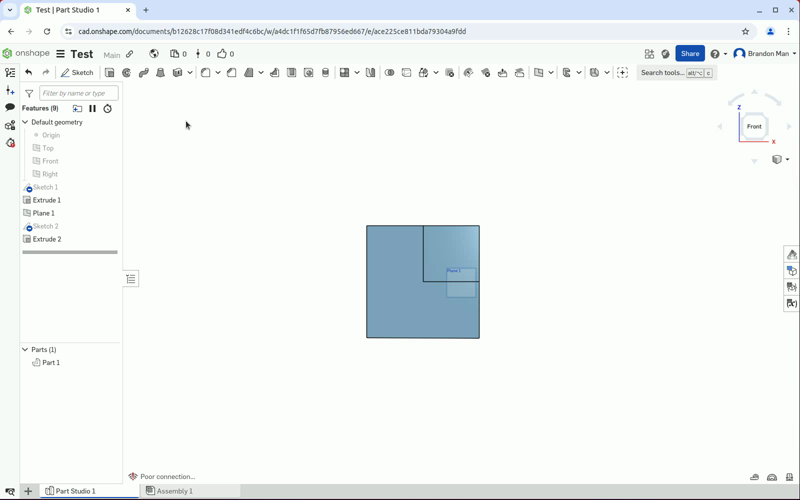
key(shift+h)
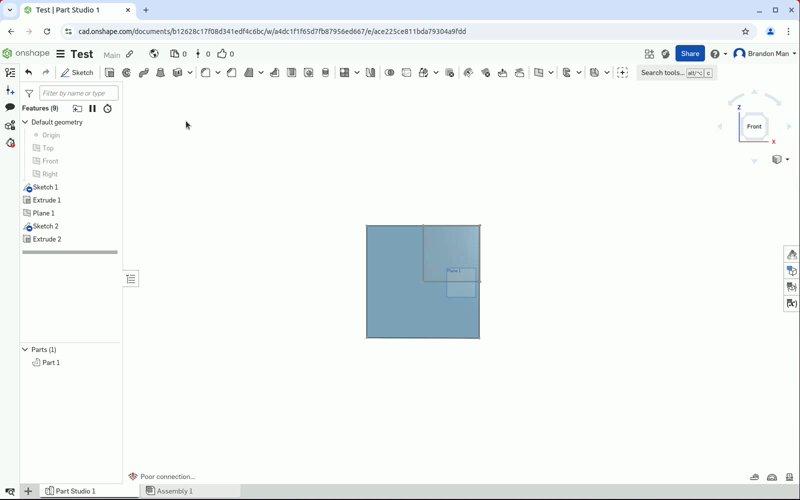
key(shift+h)
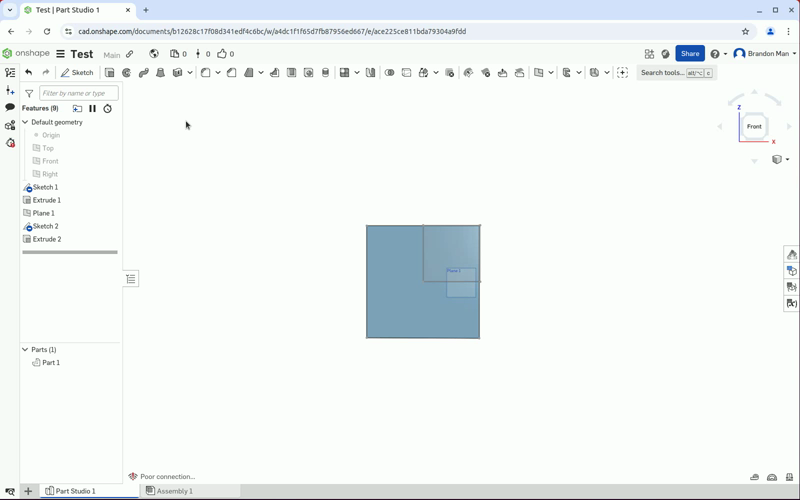
key(shift+7)
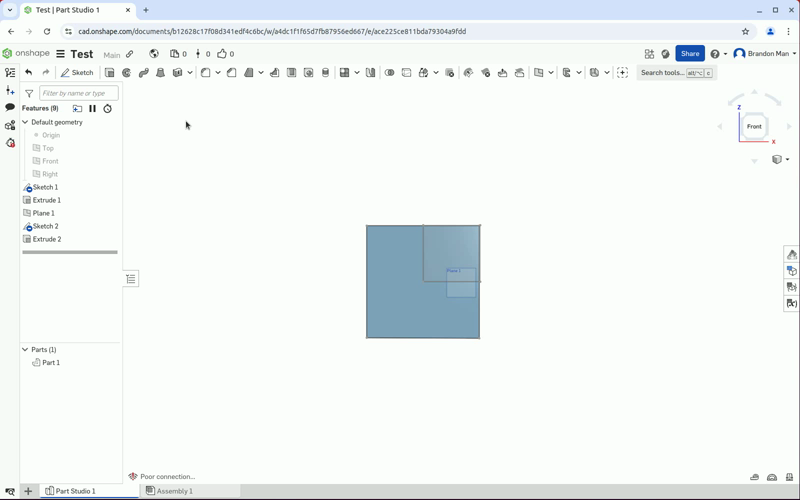
key(left, 2)
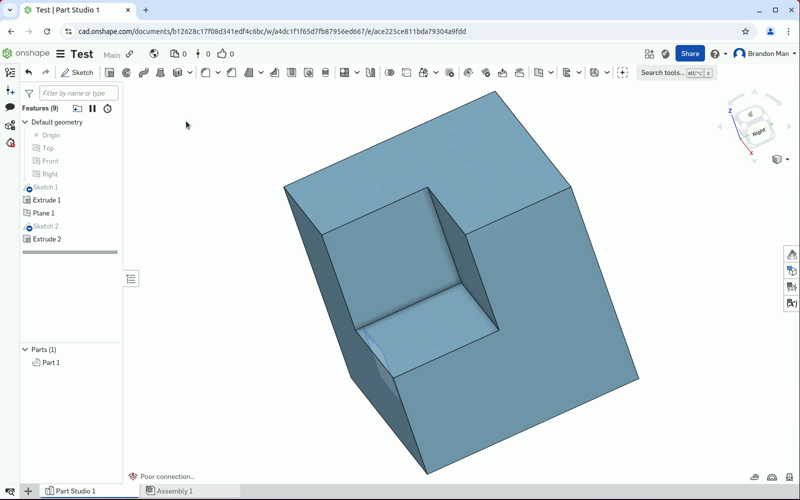
key(down, 2)
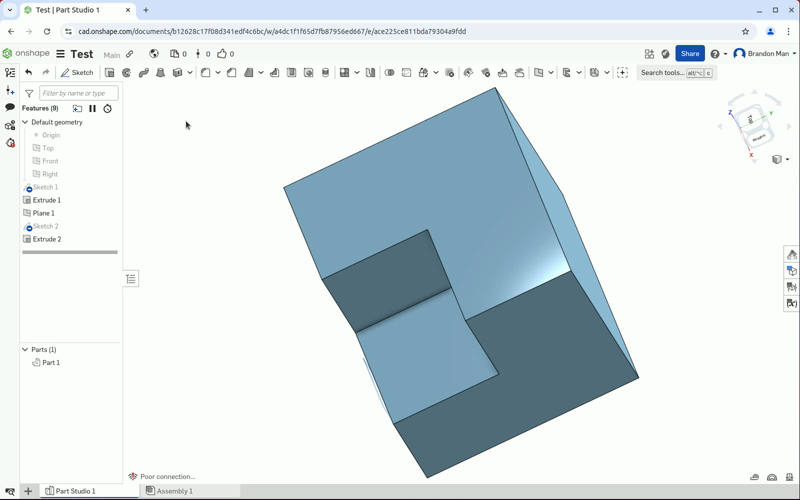
key(up, 2)
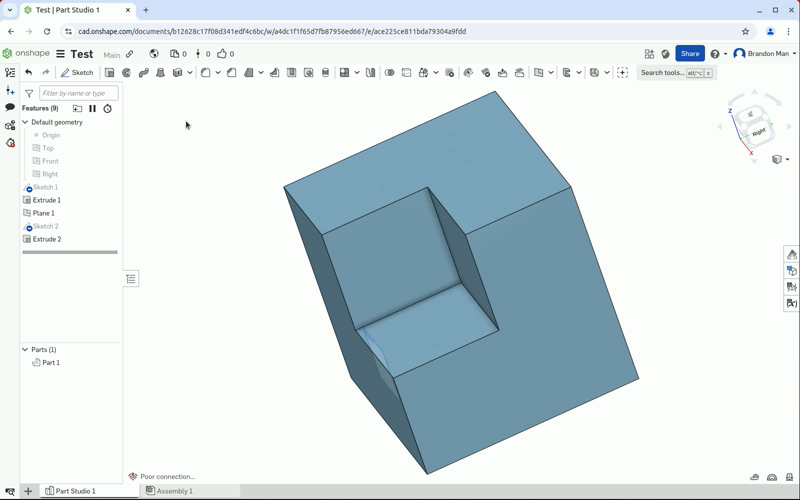
key(right, 2)
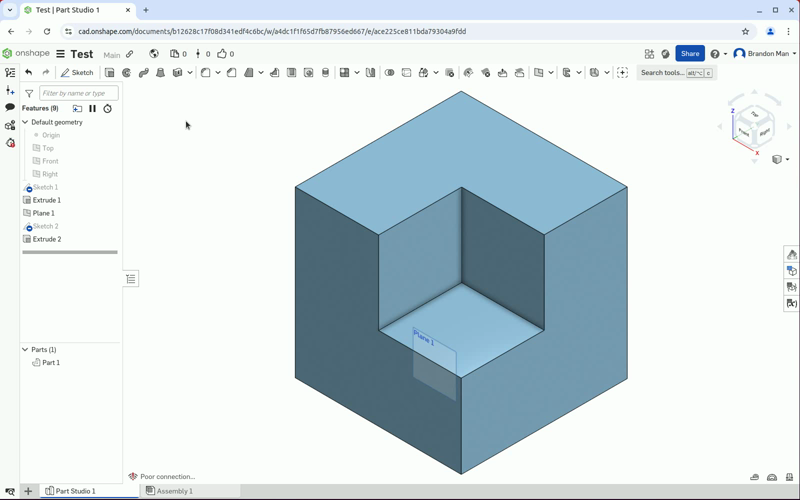
mouse_move(73, 189)
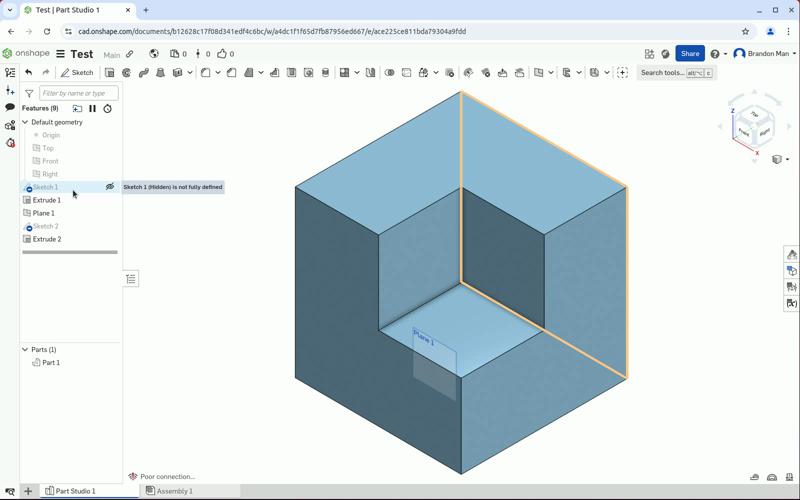
click(73, 189)